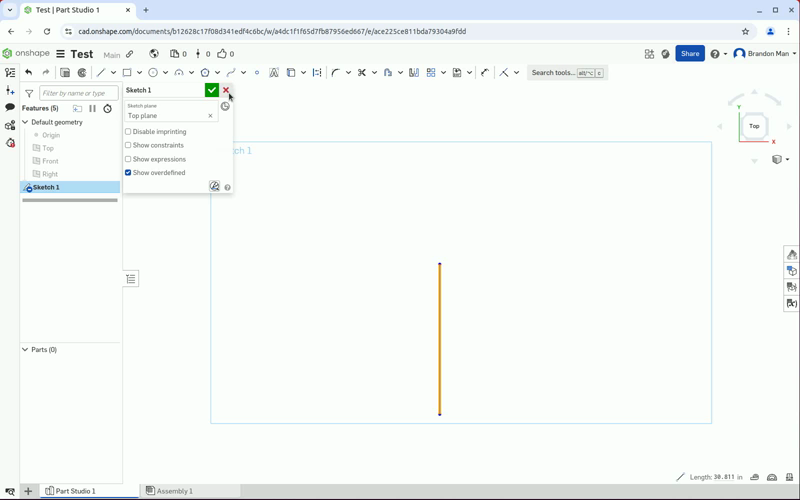
key(shift+h)
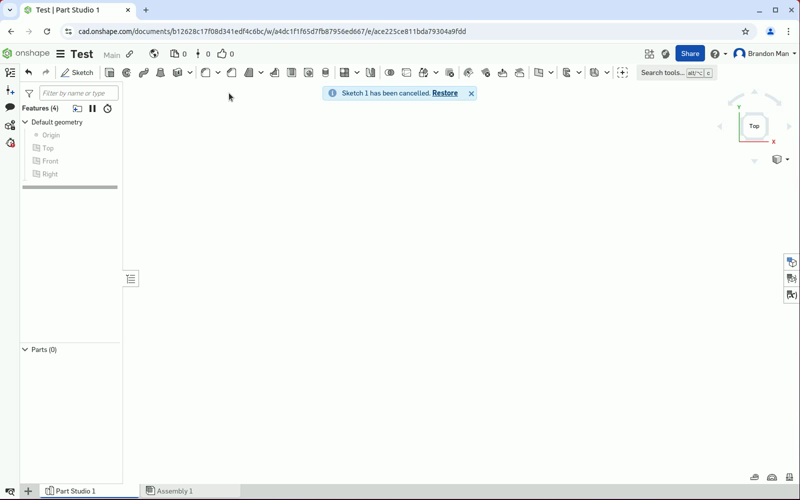
mouse_move(73, 352)
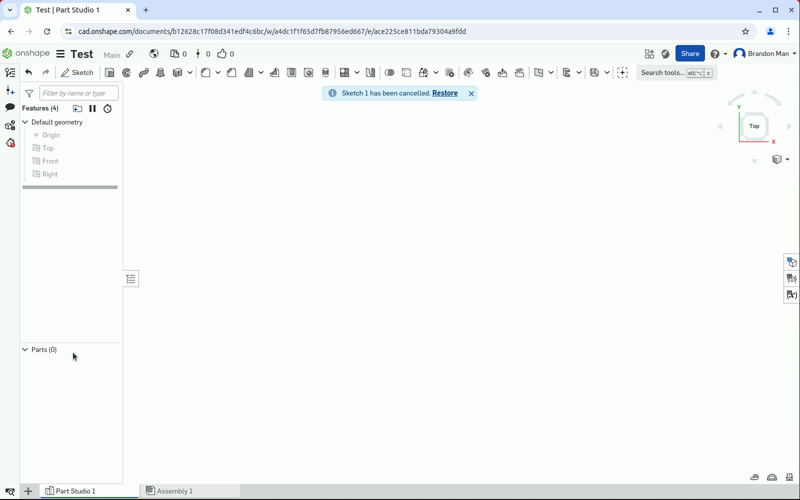
key(y)
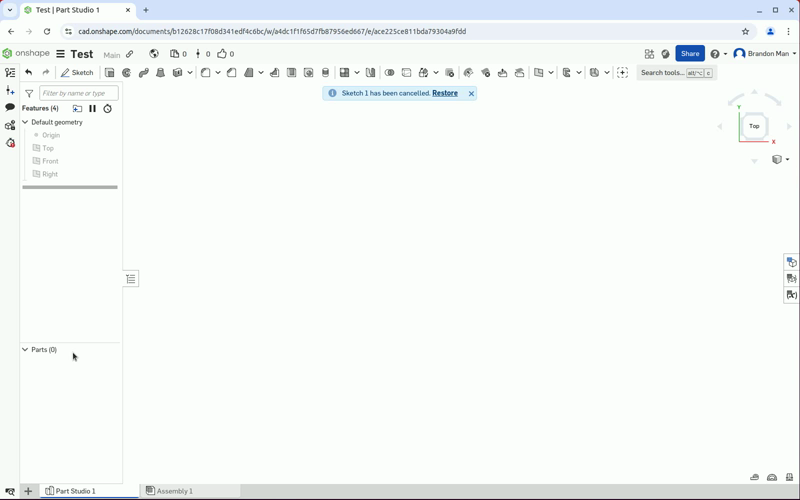
key(shift+p)
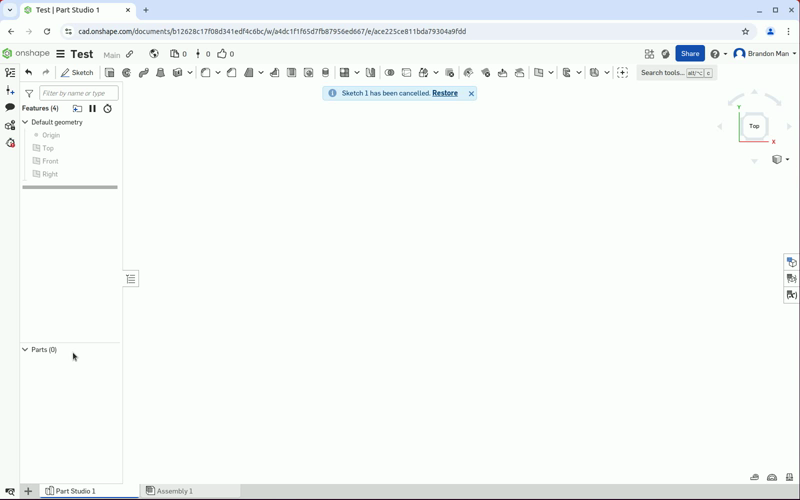
key(space)
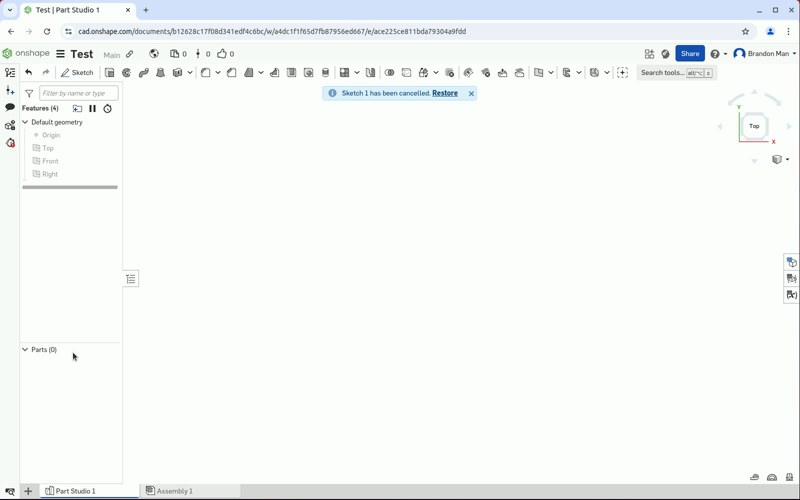
key_down(shift)
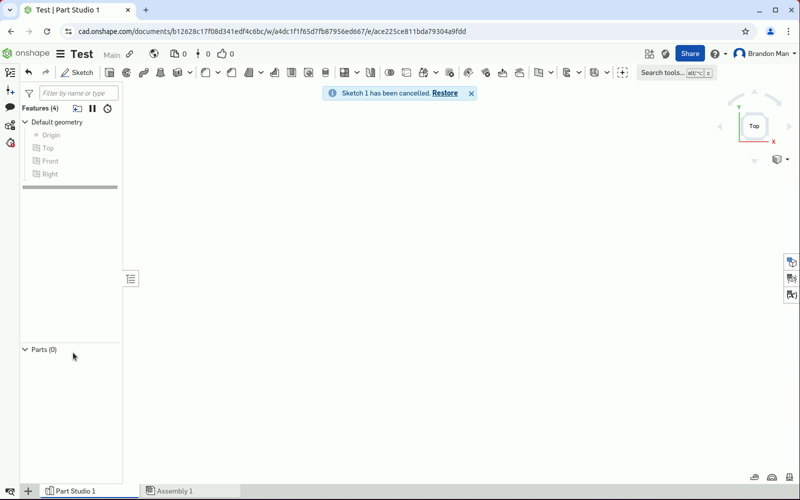
key(up)
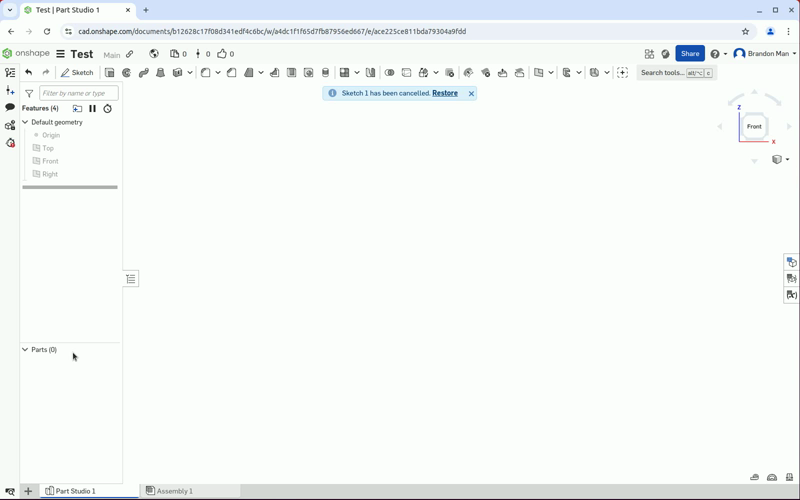
key_up(shift)
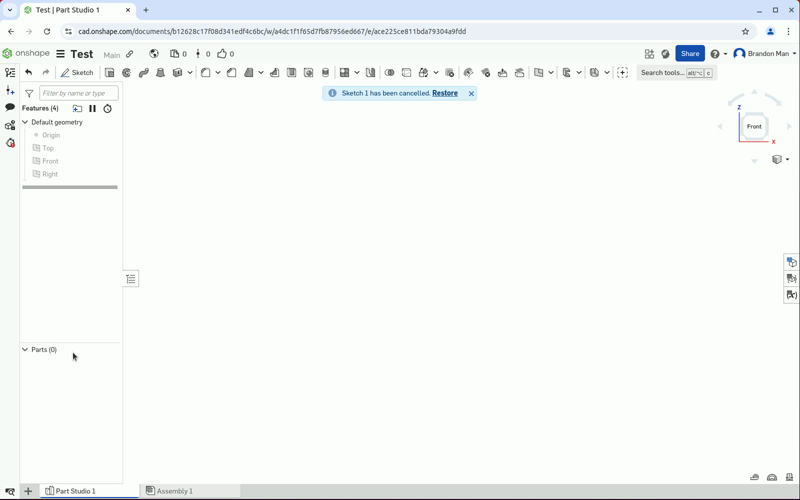
mouse_move(73, 352)
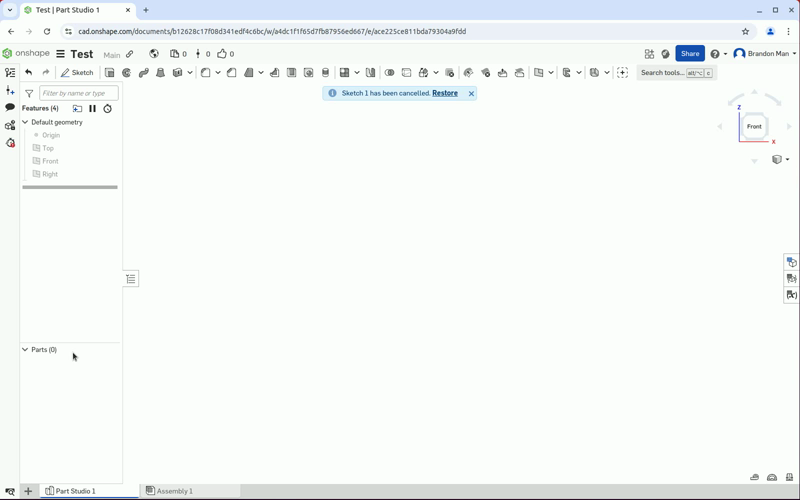
key(shift+y)
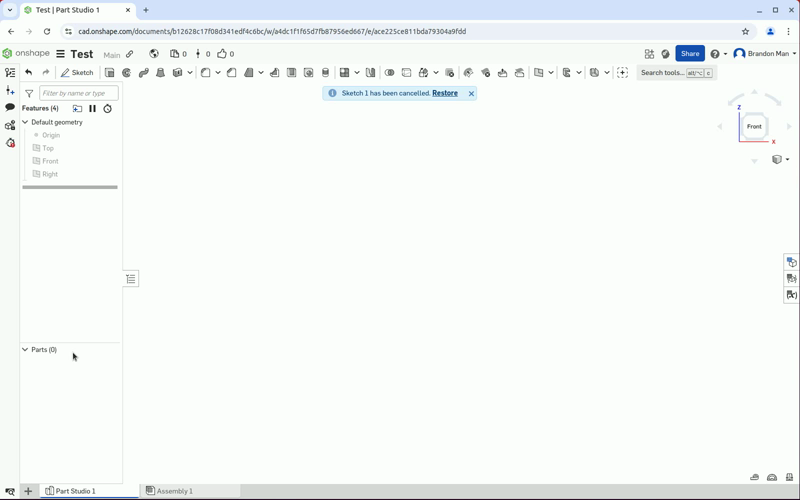
key(shift+s)
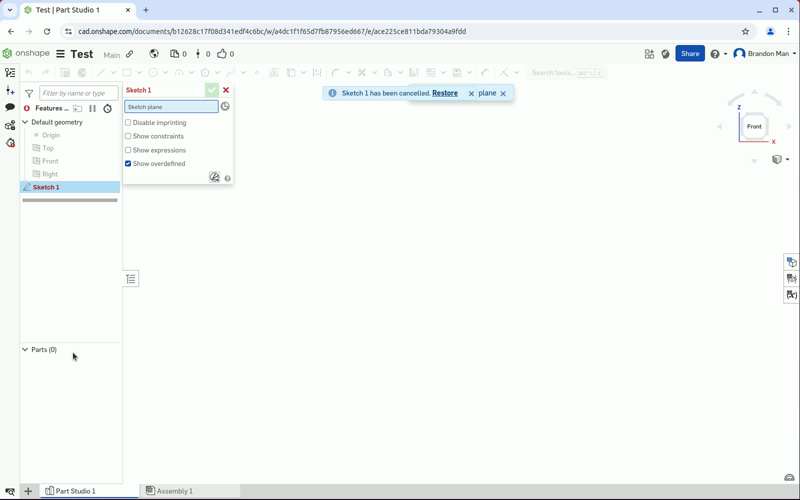
mouse_move(73, 163)
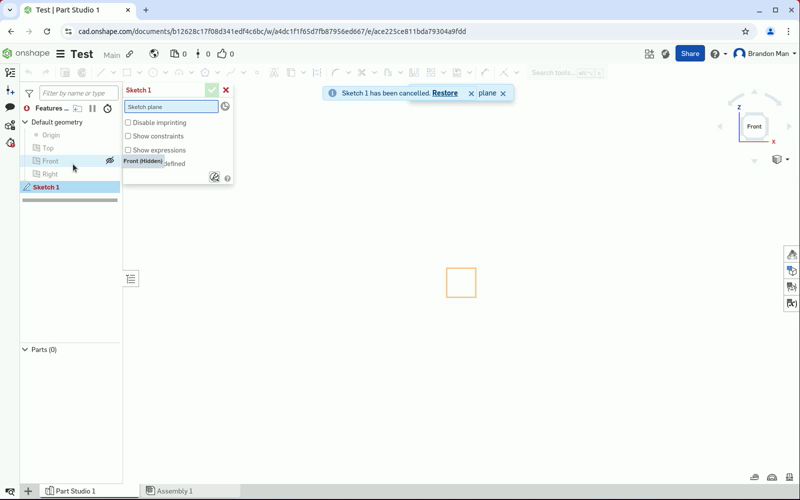
click(73, 163)
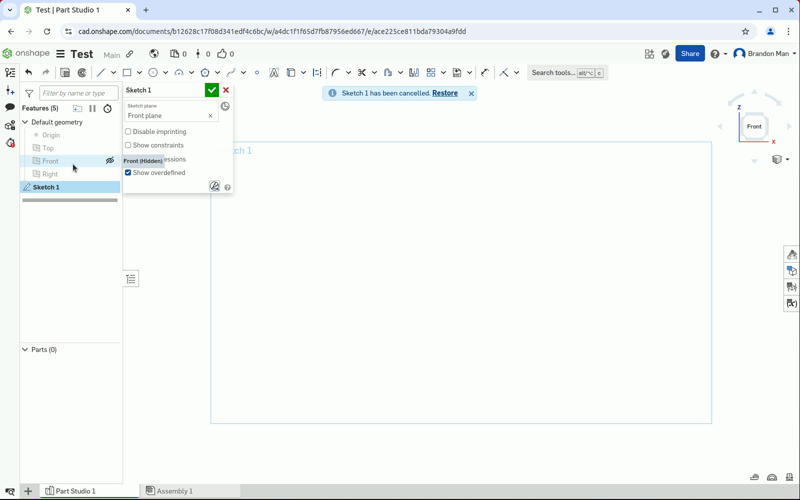
mouse_move(73, 352)
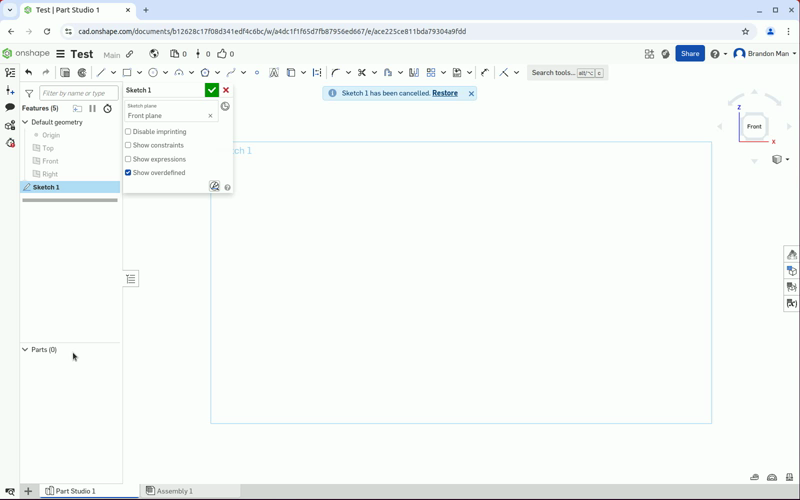
key(y)
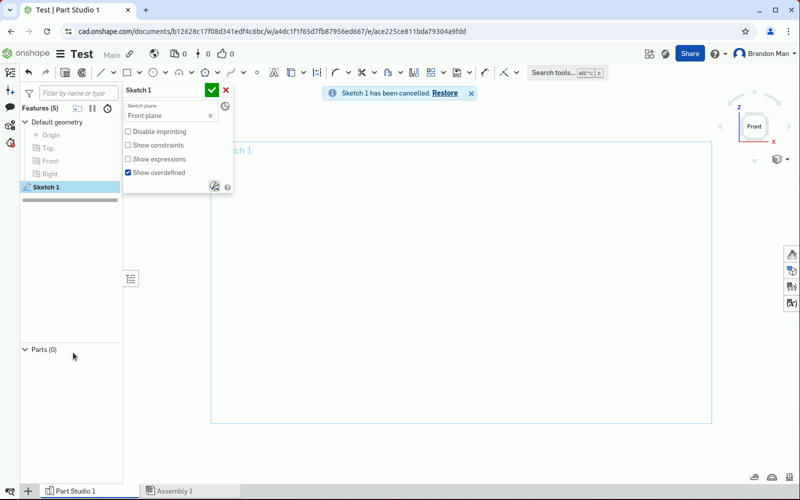
key(l)
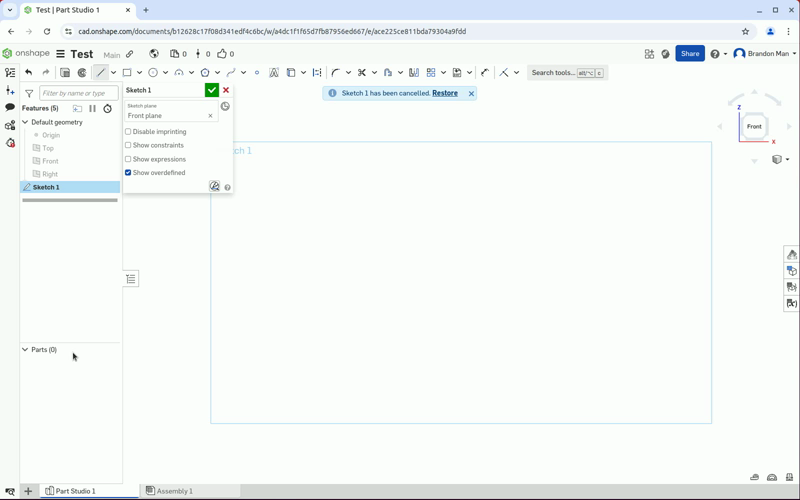
key_down(shift)
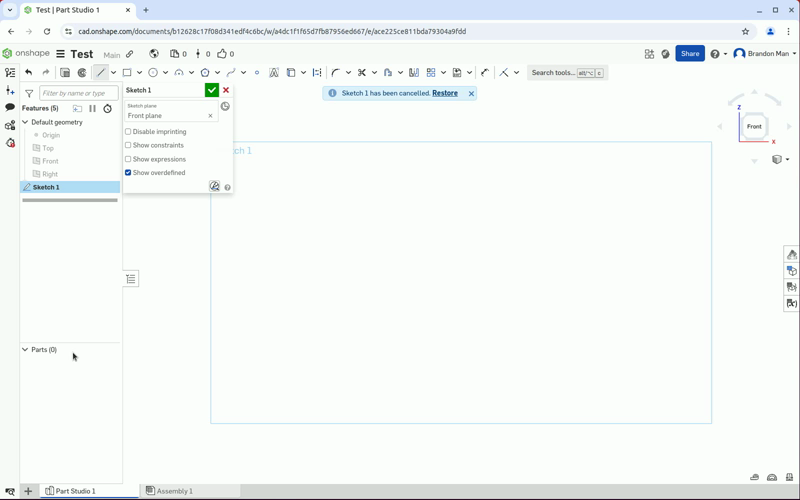
mouse_move(372, 282)
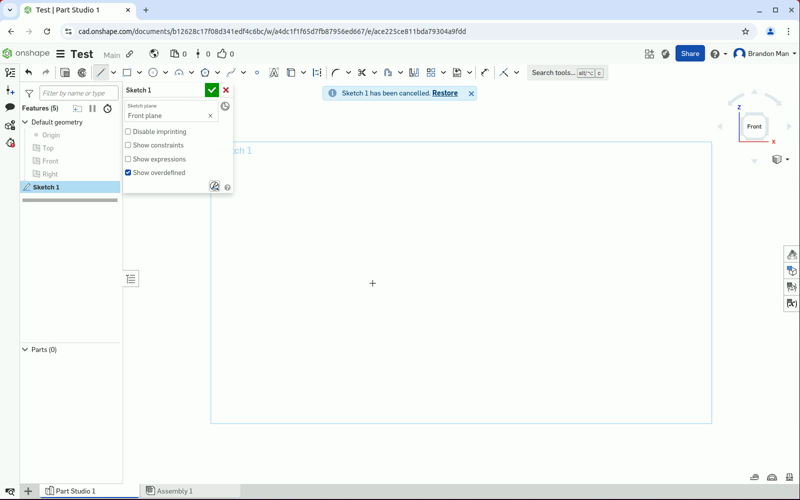
click(372, 282)
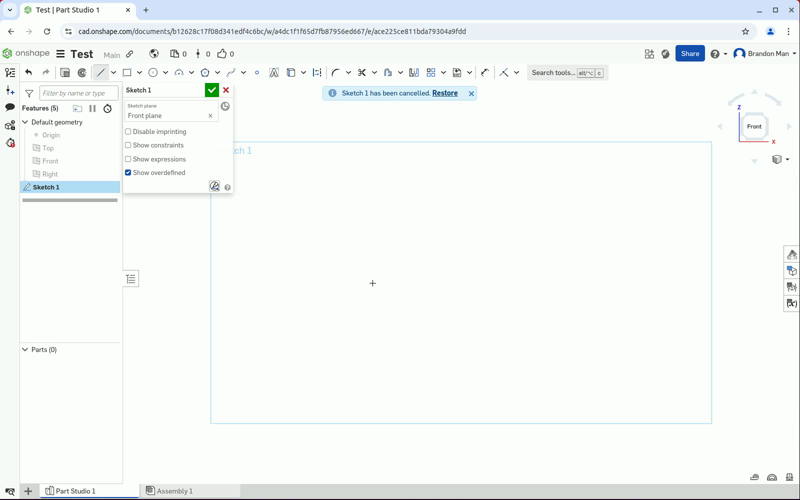
key_up(shift)
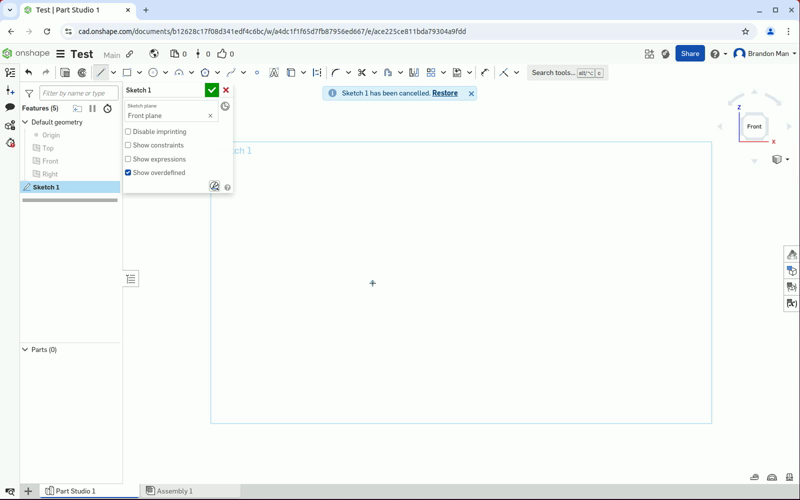
key_down(shift)
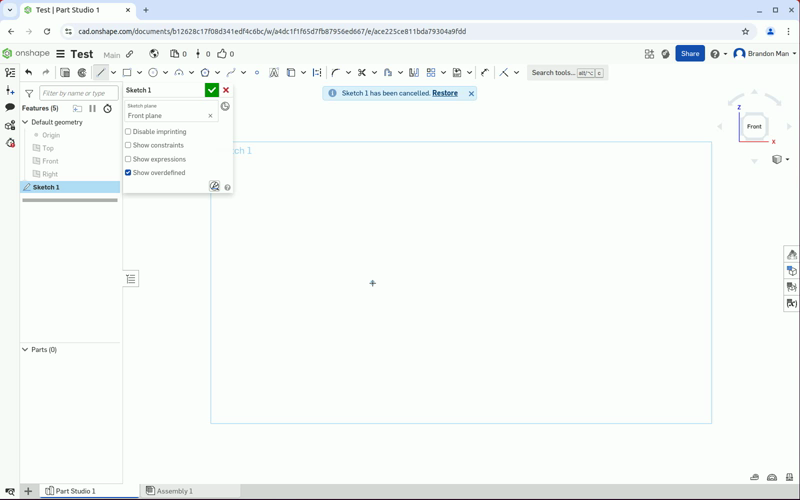
mouse_move(449, 282)
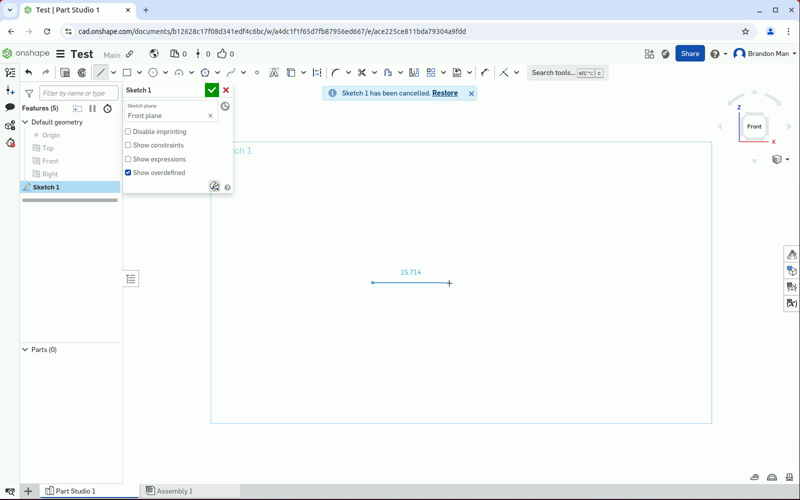
click(449, 282)
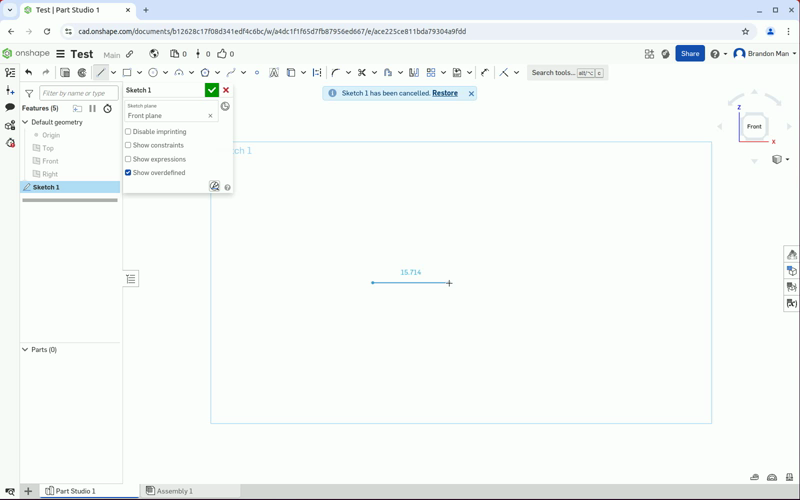
key_up(shift)
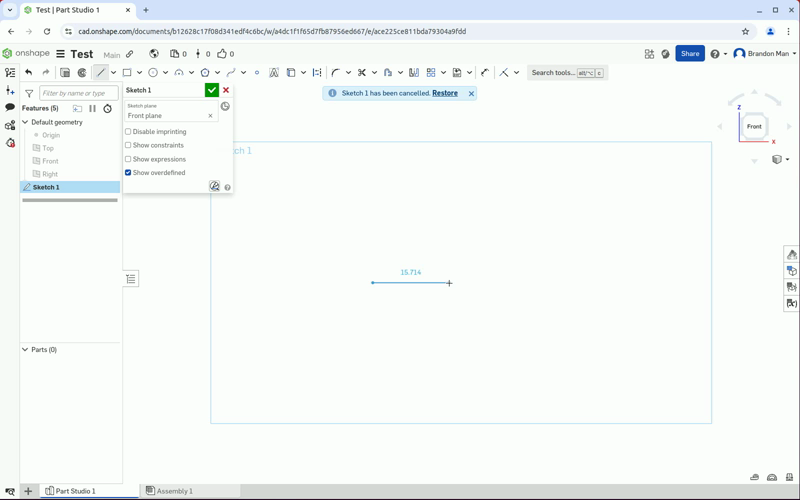
key_down(shift)
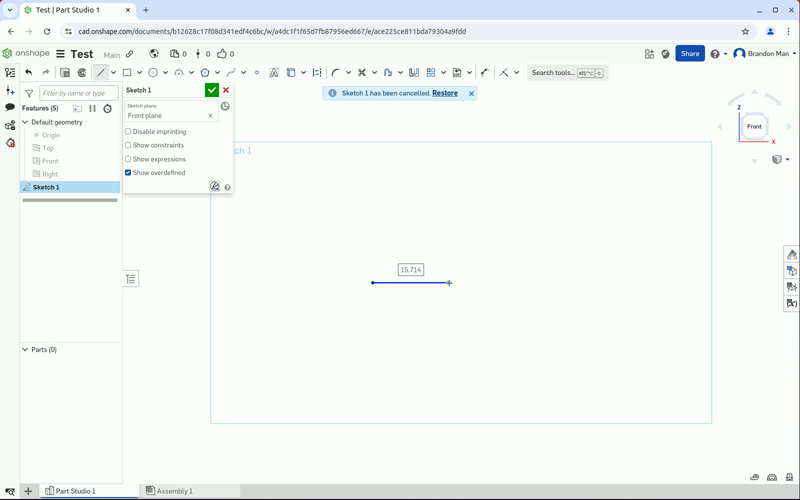
mouse_move(449, 207)
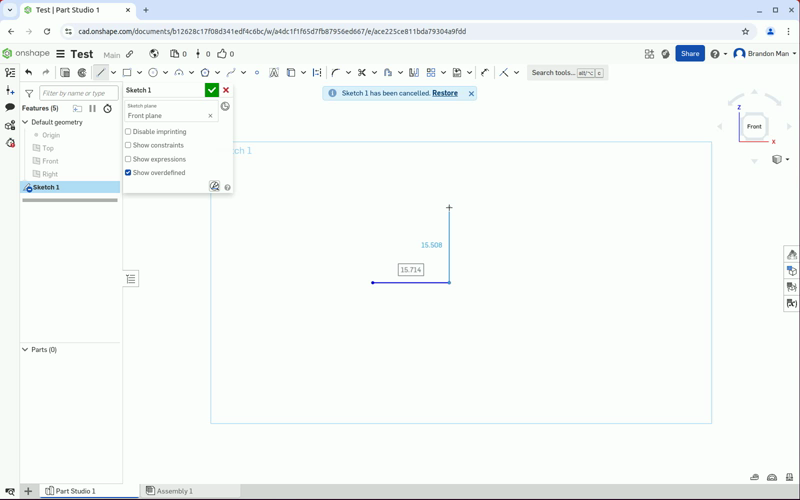
click(449, 207)
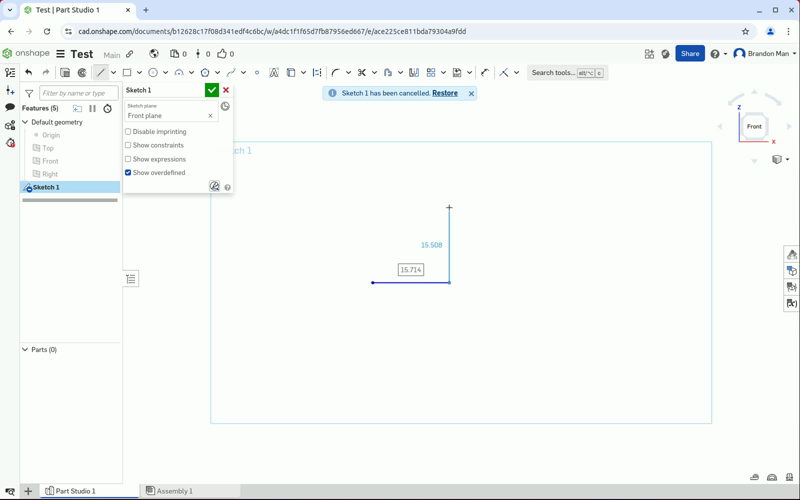
key_up(shift)
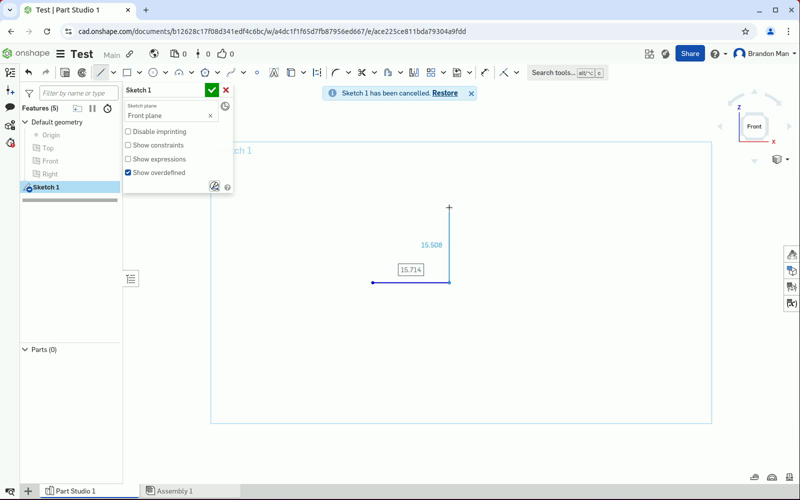
key_down(shift)
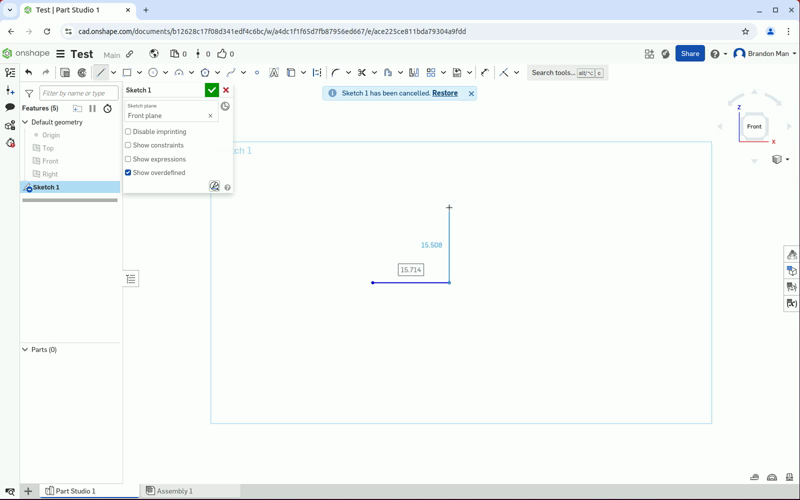
mouse_move(372, 207)
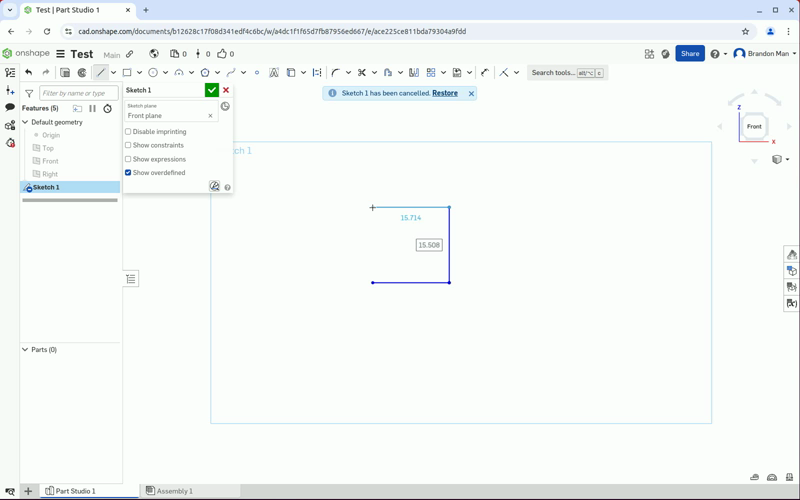
click(372, 207)
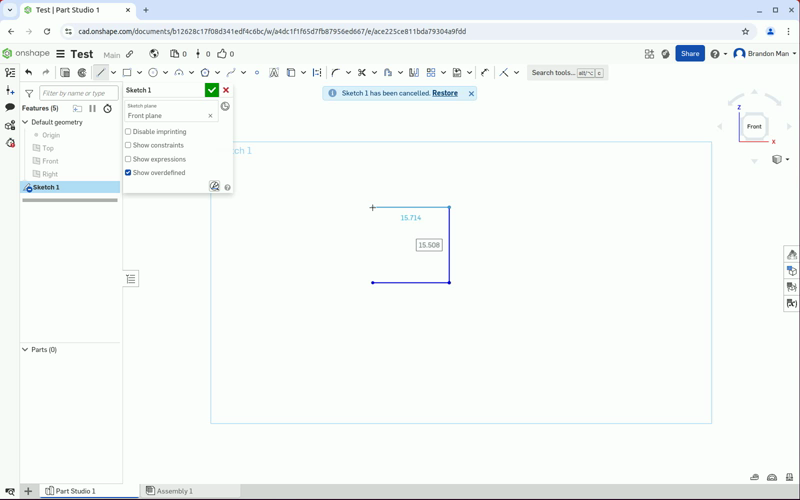
key_up(shift)
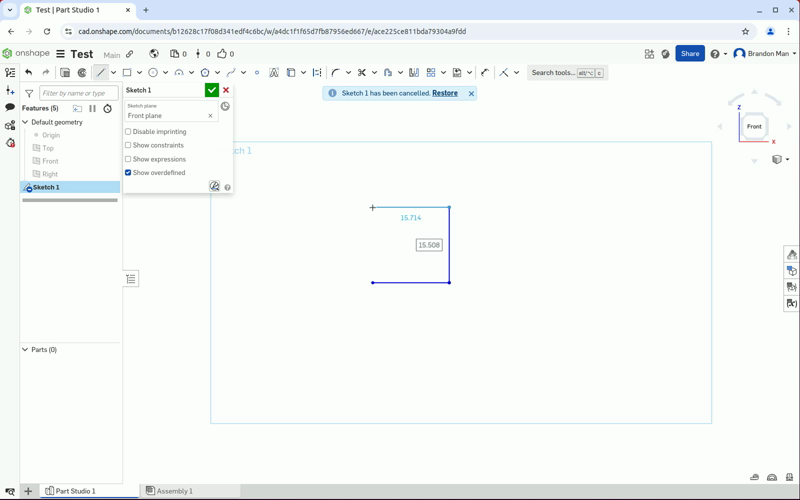
key_down(shift)
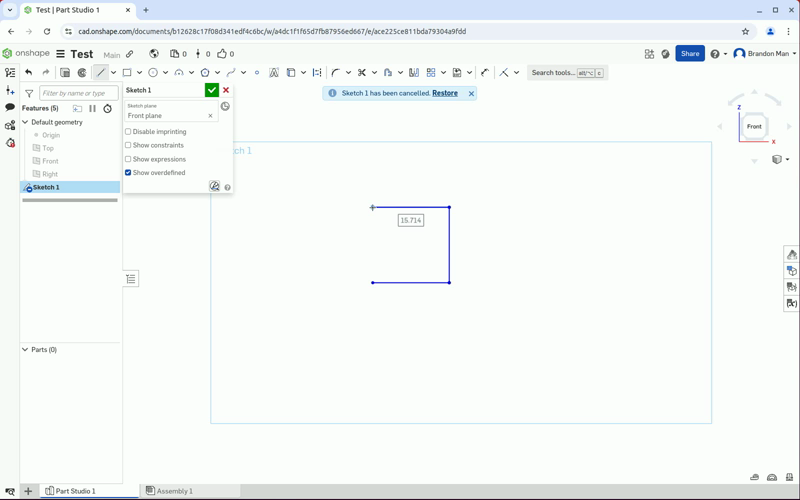
mouse_move(372, 282)
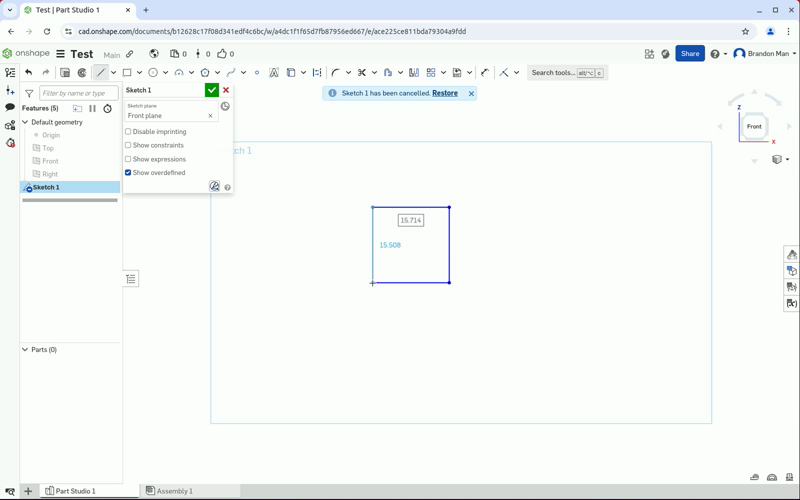
key_up(shift)
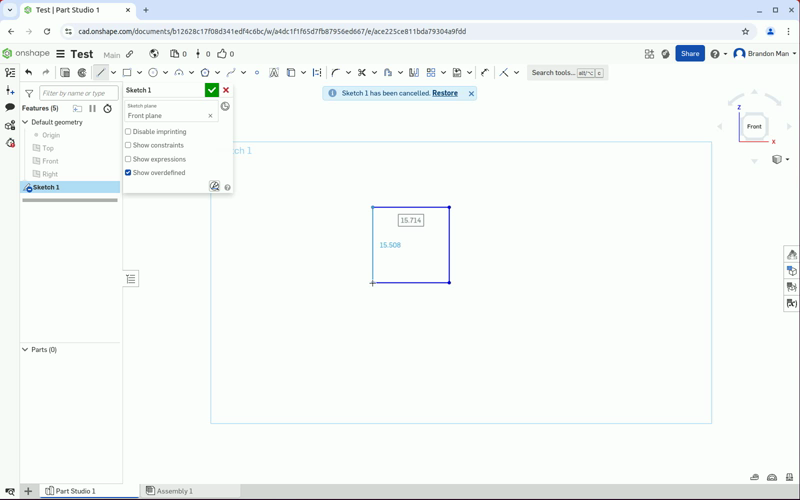
click(372, 282)
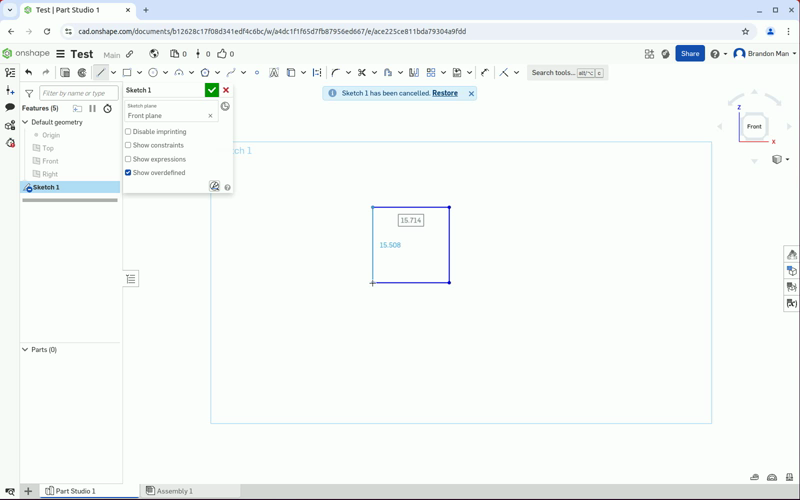
key(esc)
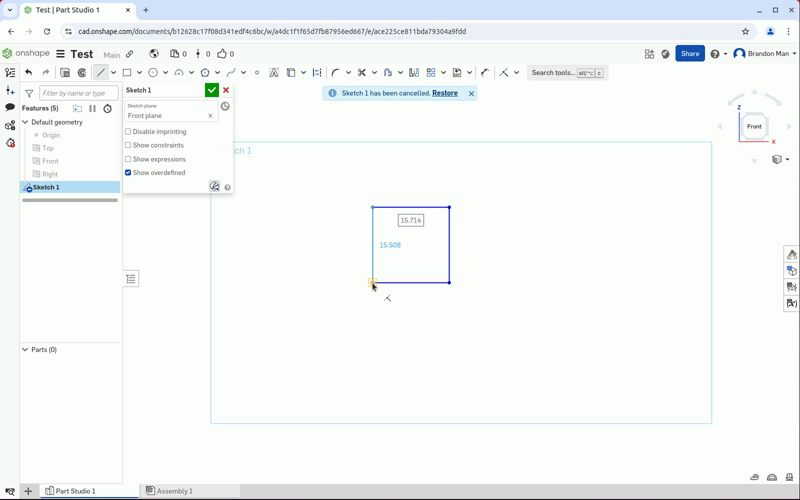
mouse_move(381, 274)
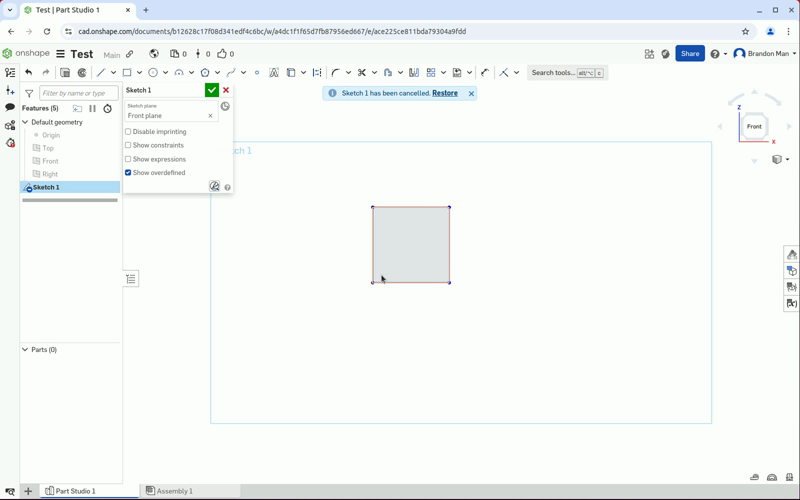
click(381, 274)
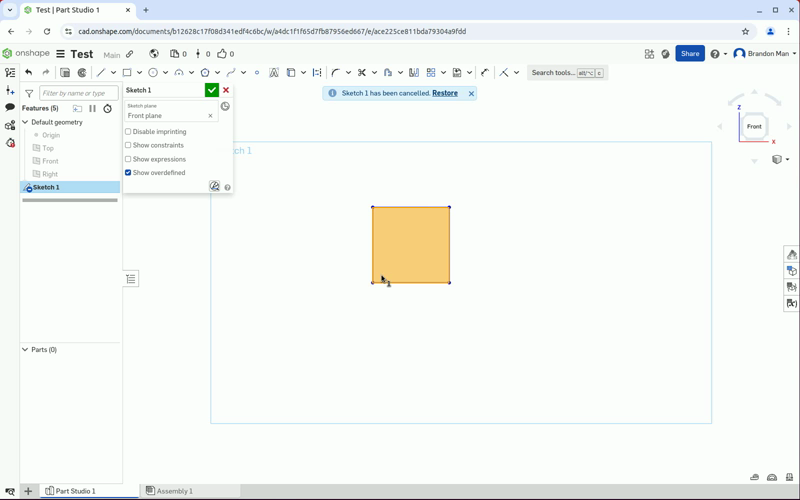
mouse_move(73, 352)
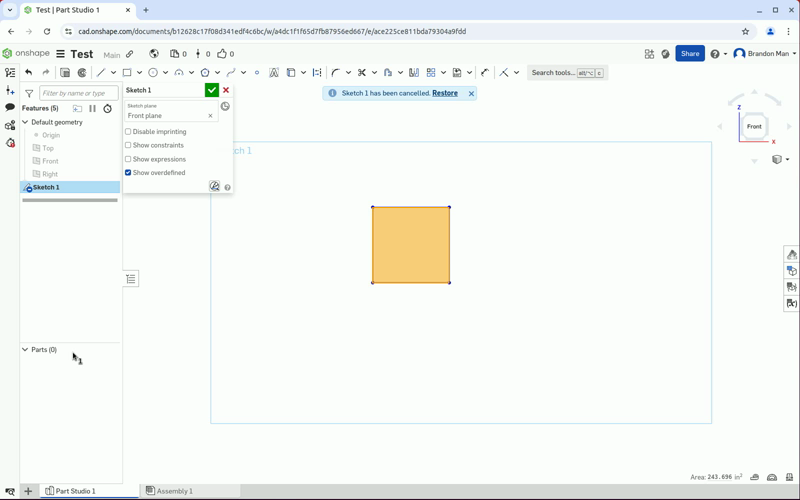
key(shift+y)
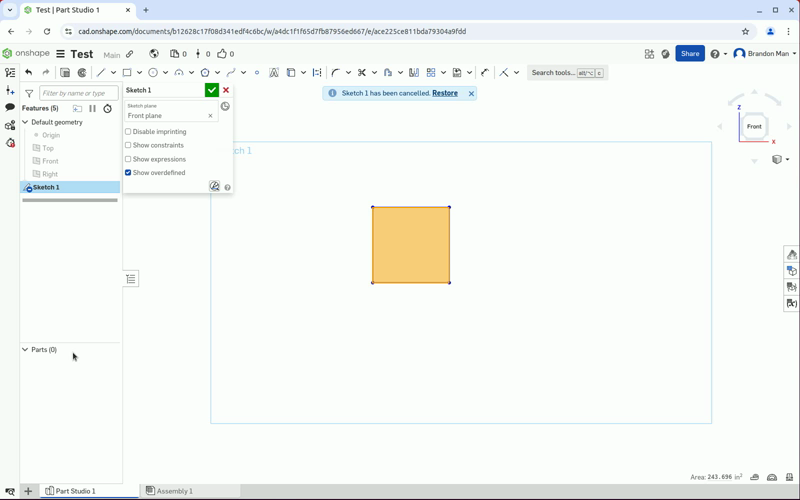
key(shift+e)
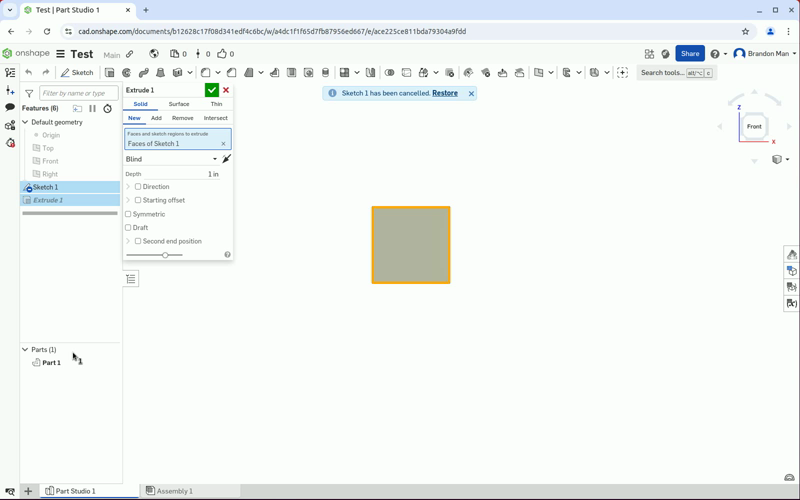
mouse_move(143, 106)
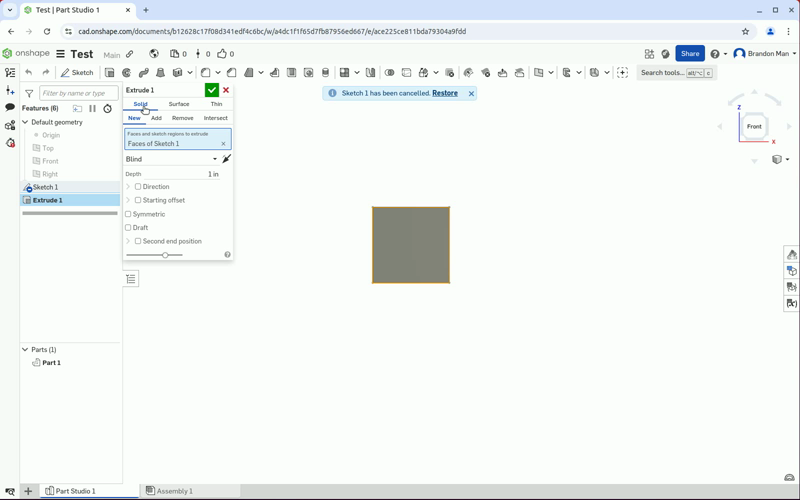
click(143, 106)
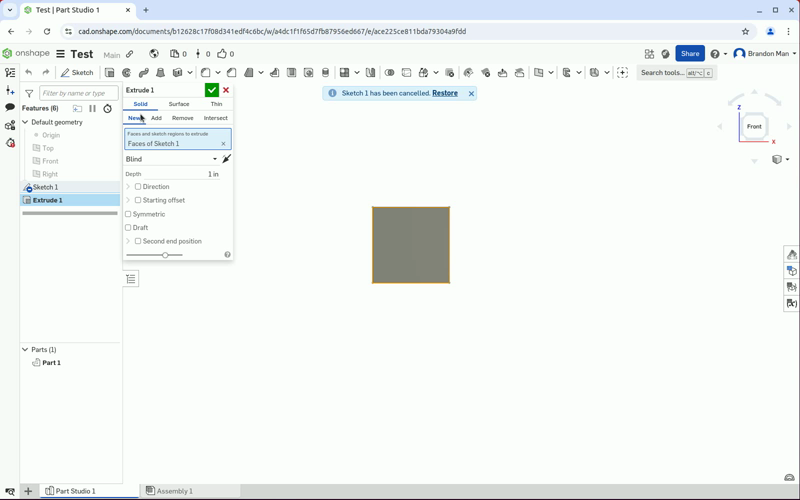
mouse_move(137, 120)
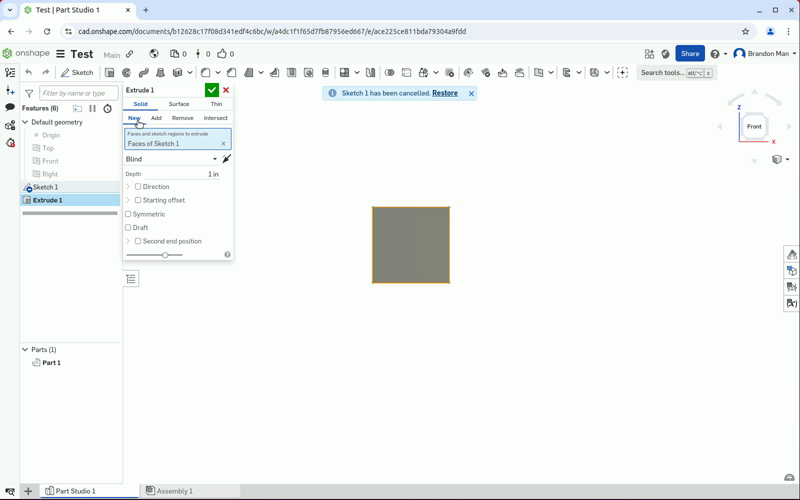
click(137, 120)
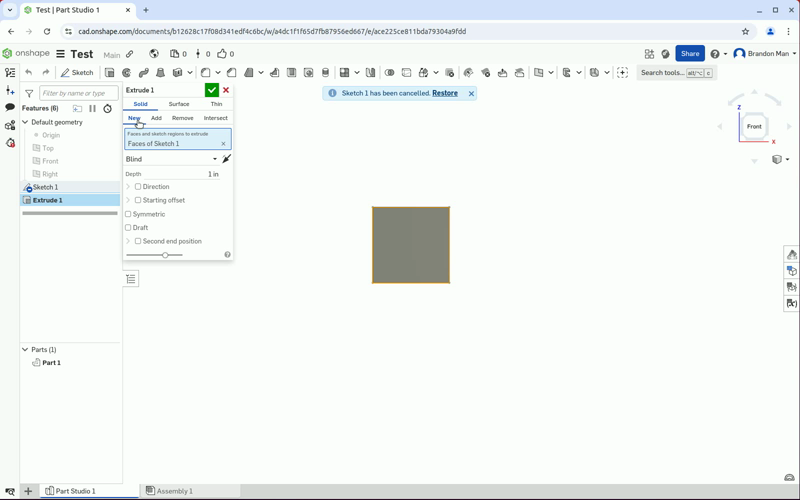
key(tab, 4)
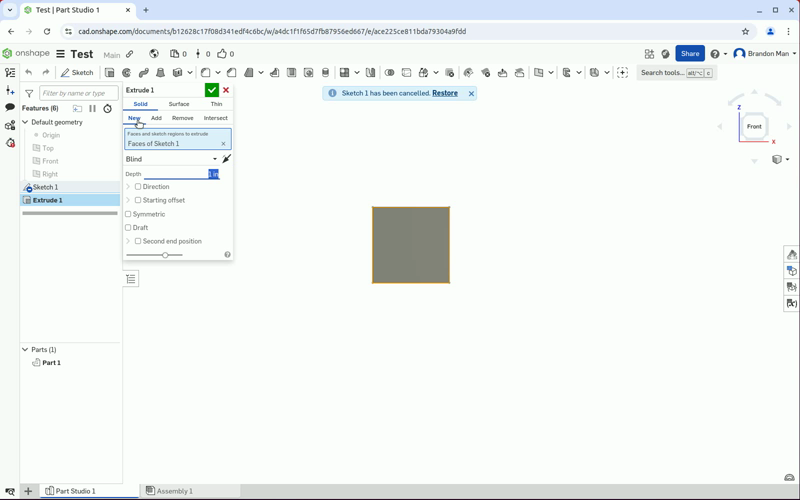
text(15.405)
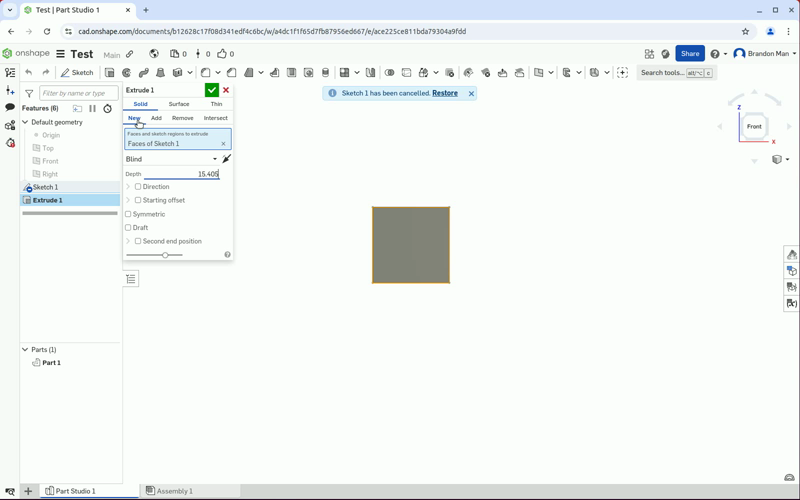
key(enter)
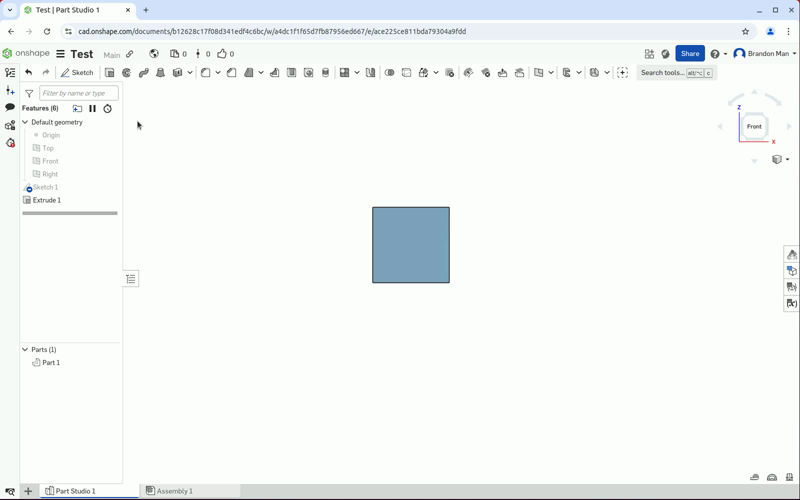
key(shift+h)
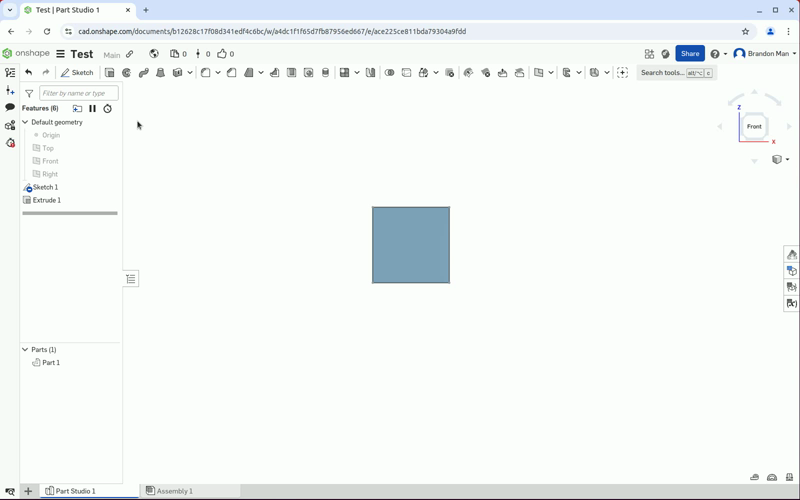
key(shift+h)
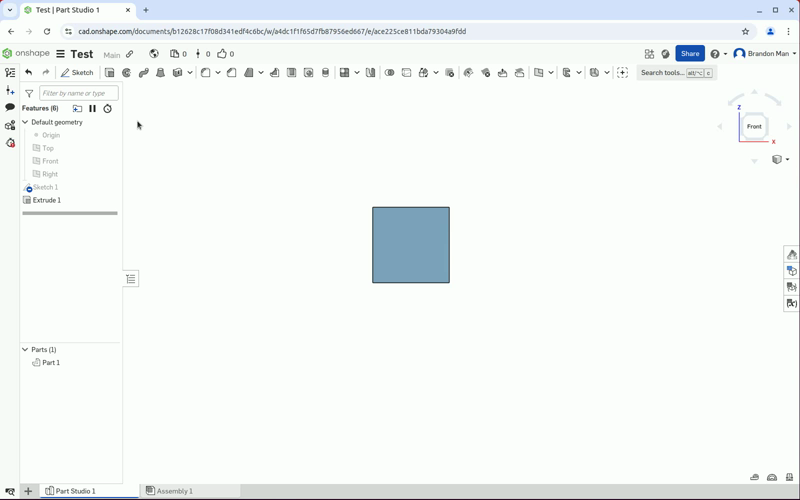
mouse_move(73, 189)
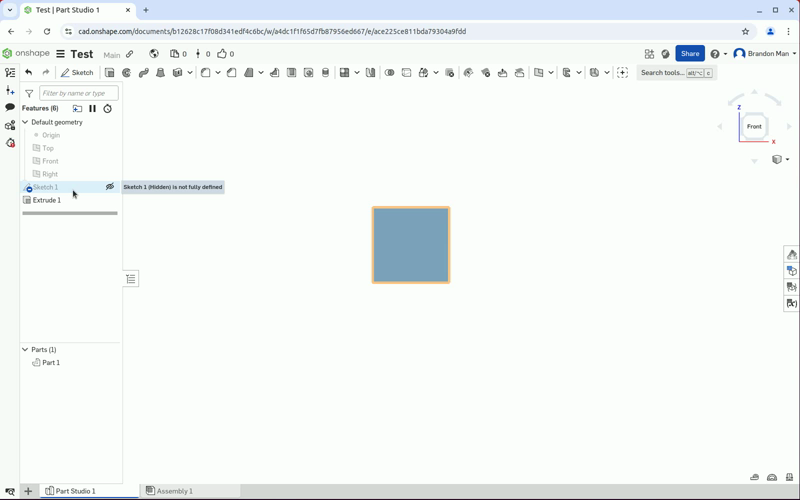
click(73, 189)
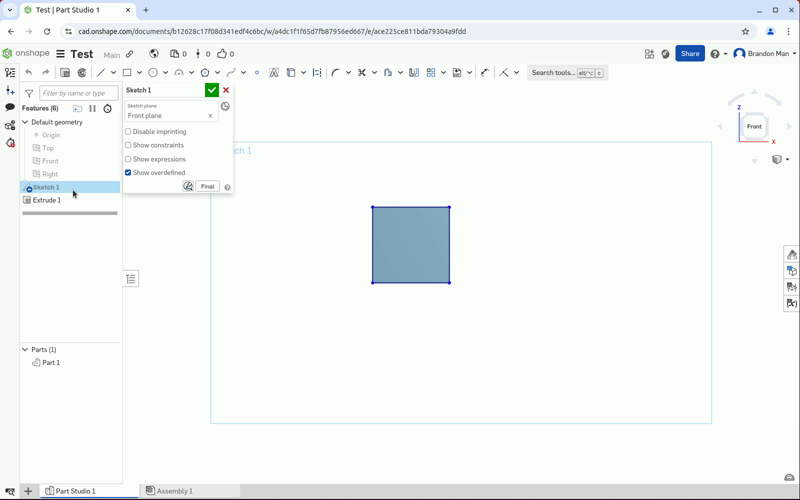
mouse_move(229, 92)
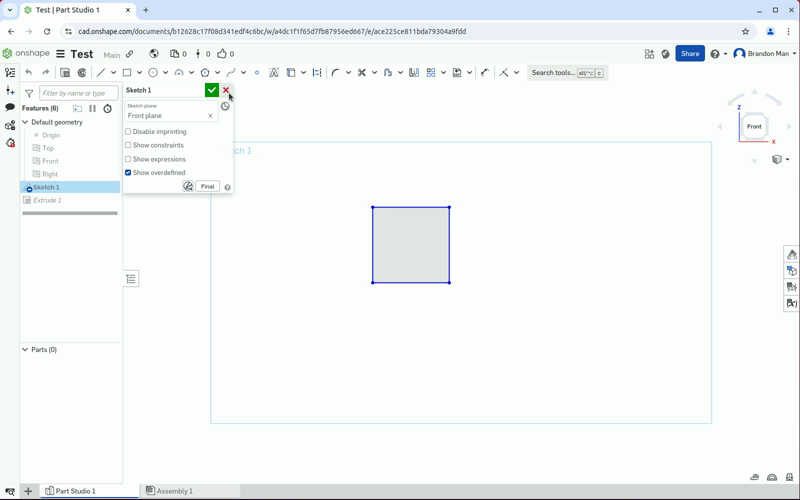
click(229, 92)
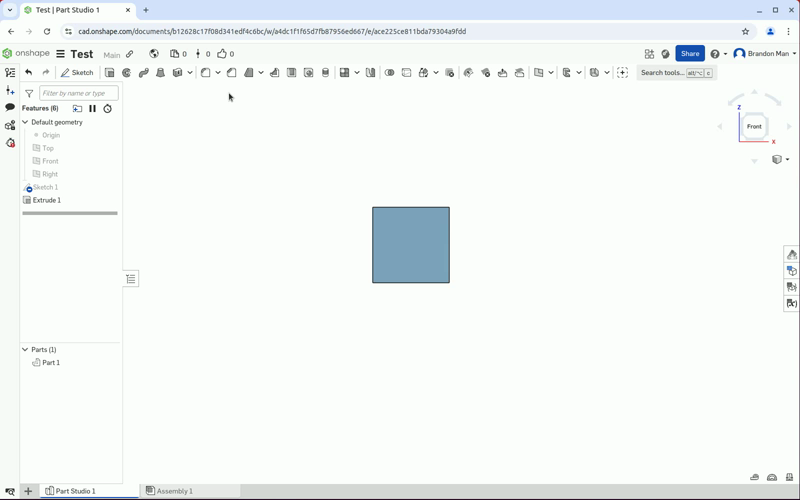
mouse_move(541, 75)
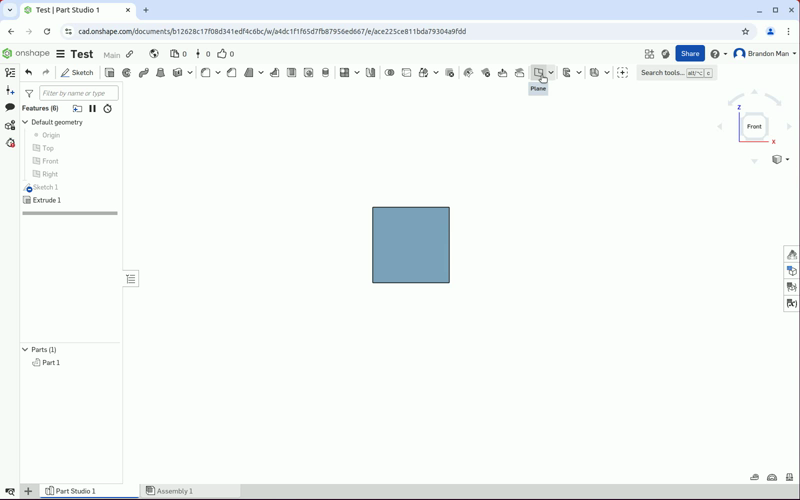
click(541, 75)
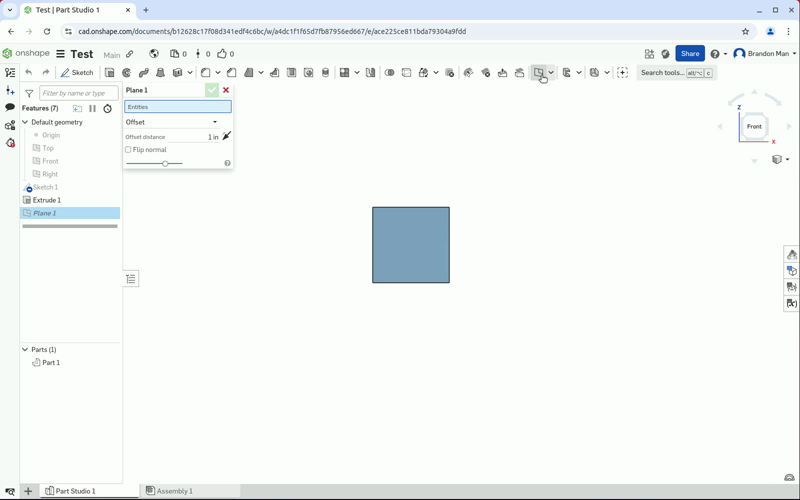
mouse_move(73, 163)
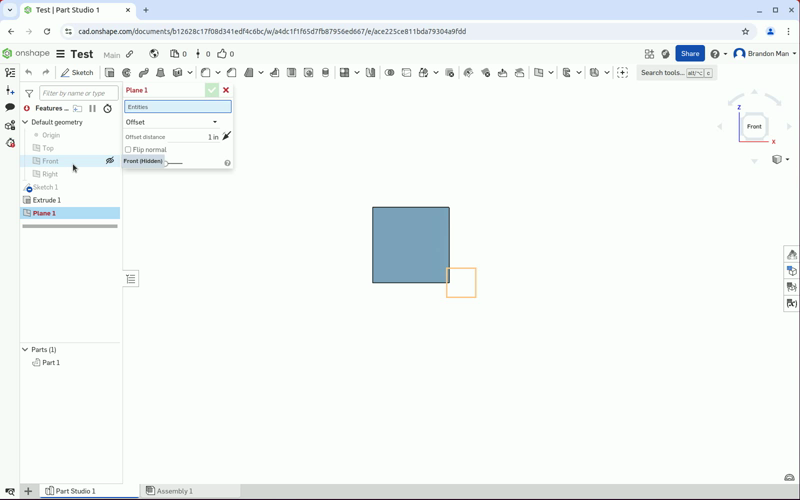
click(73, 163)
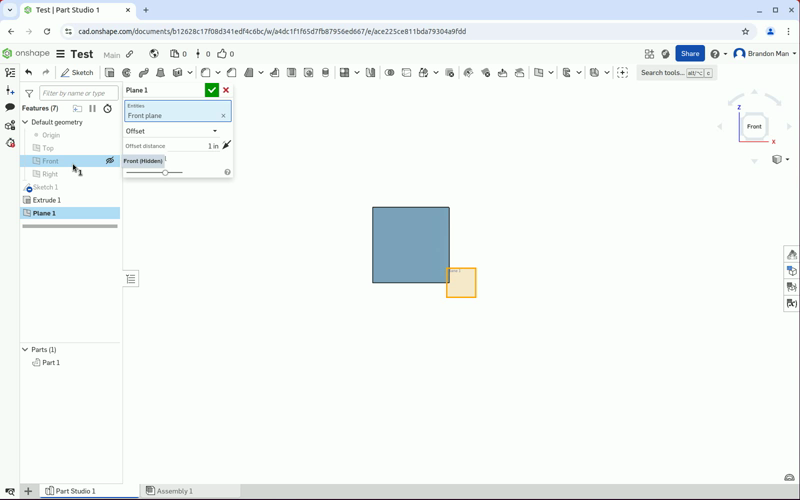
key(tab, 2)
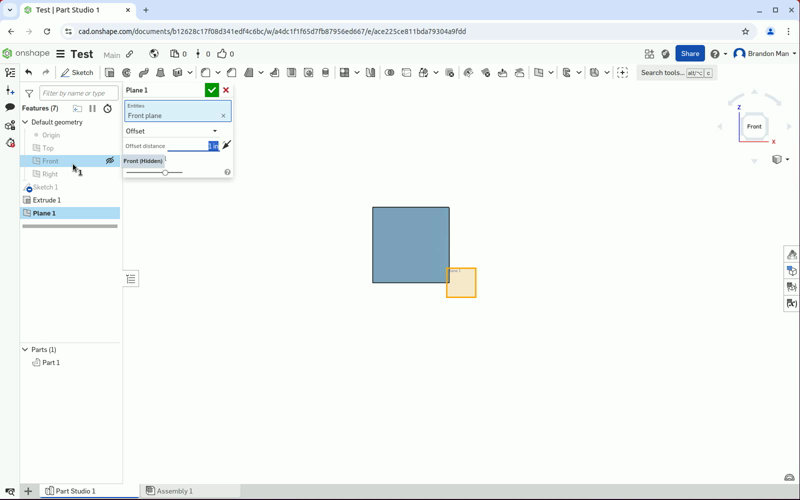
text(15.405)
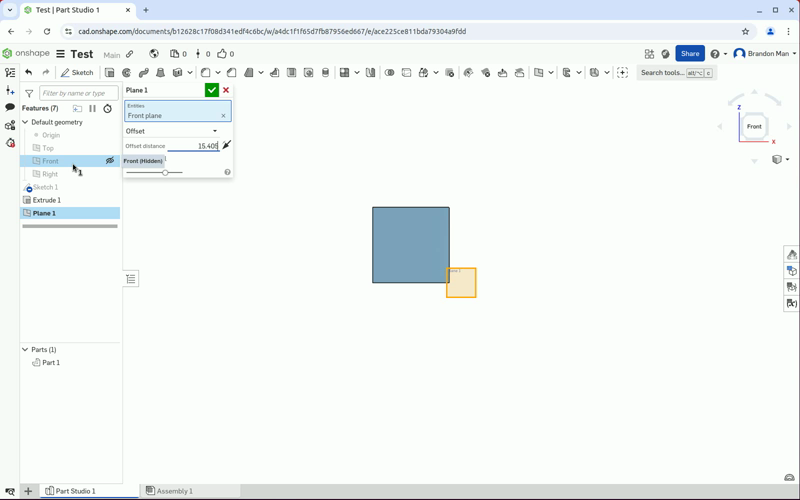
key(enter, 2)
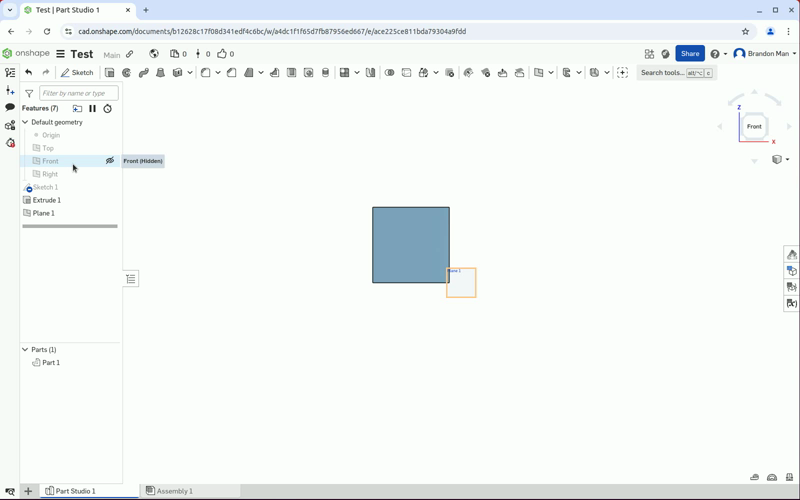
key(shift+s)
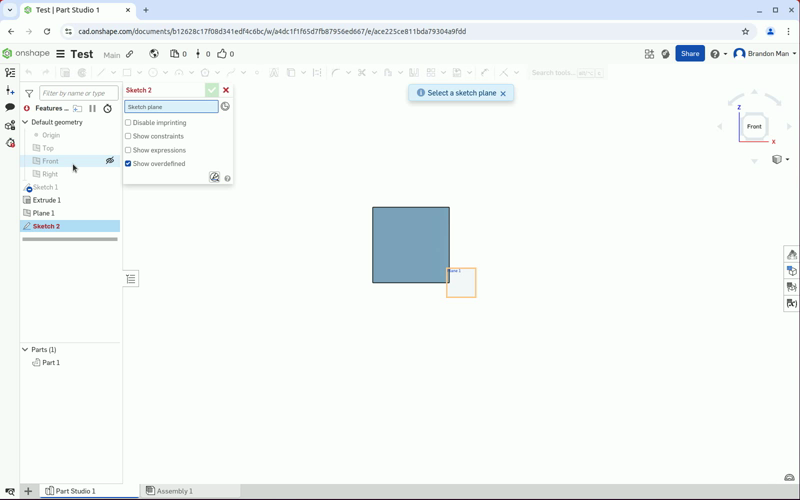
mouse_move(73, 215)
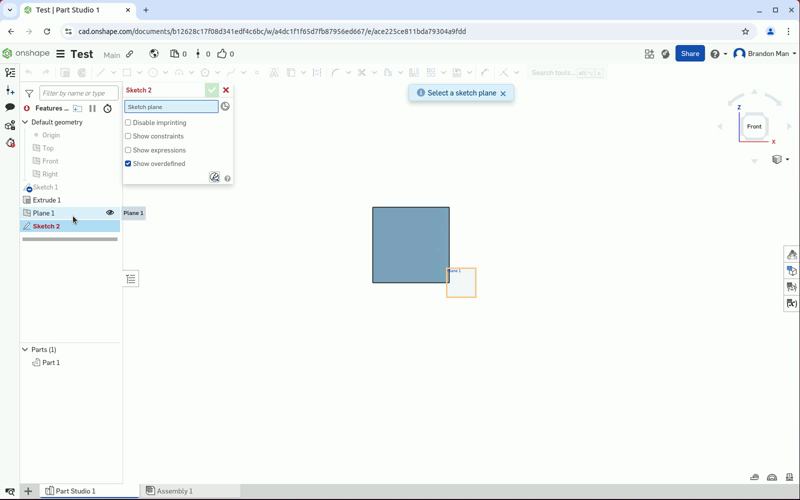
click(73, 215)
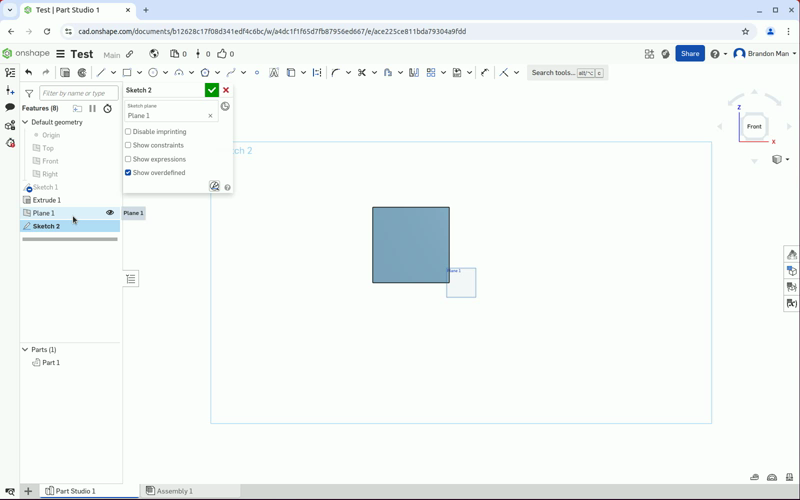
mouse_move(73, 352)
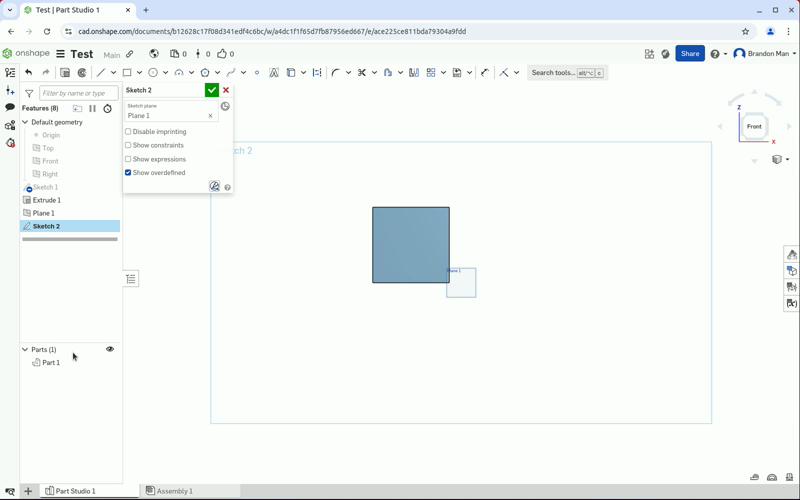
key(y)
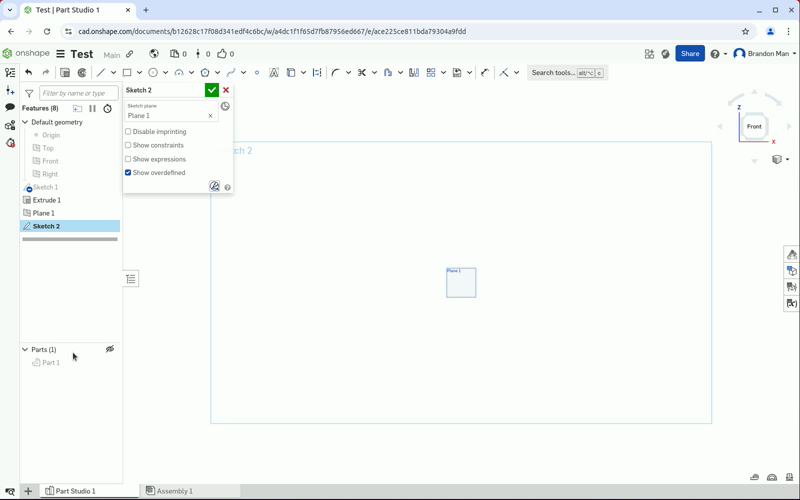
key(l)
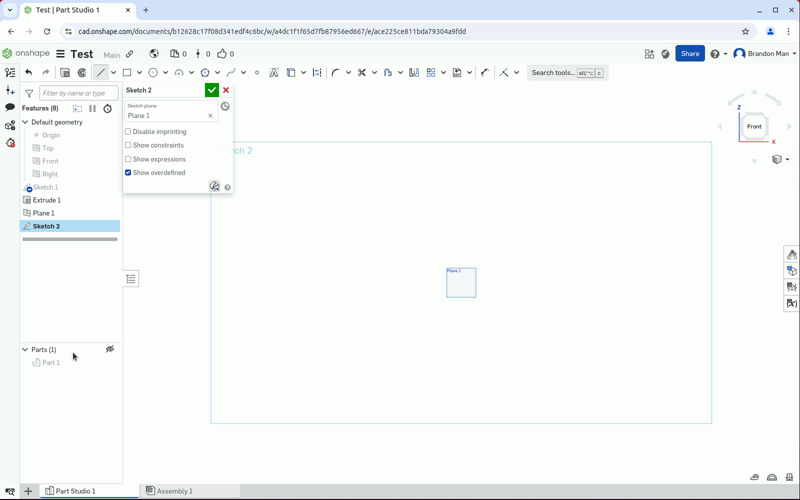
key_down(shift)
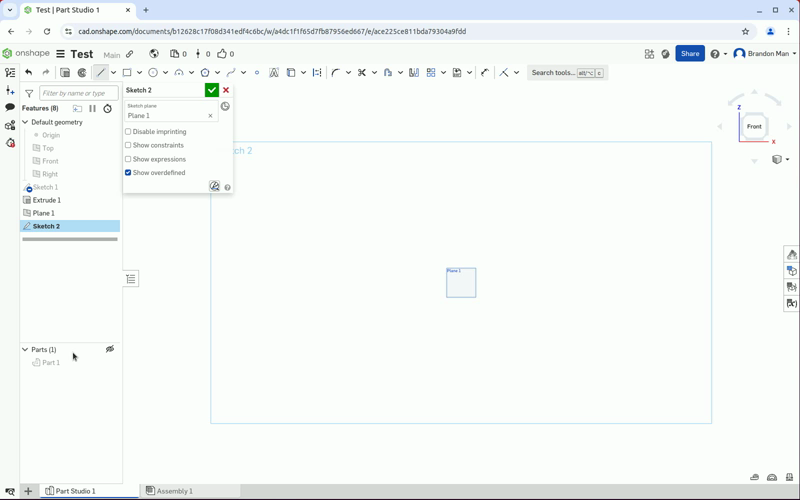
mouse_move(372, 282)
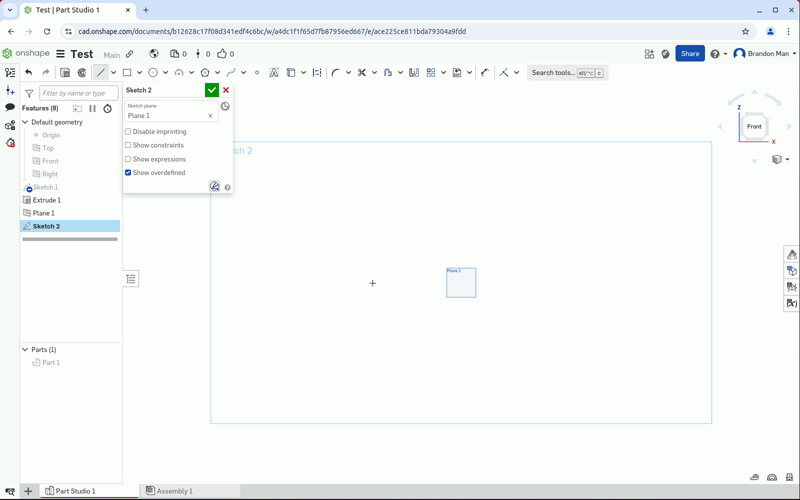
click(372, 282)
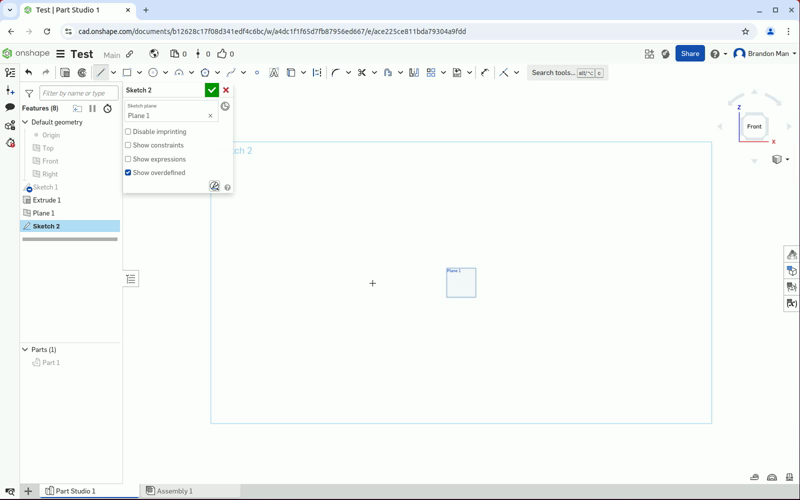
key_up(shift)
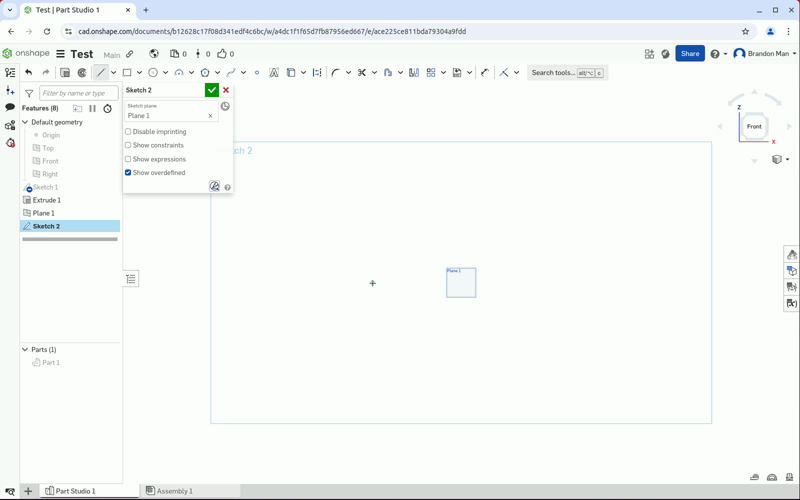
key_down(shift)
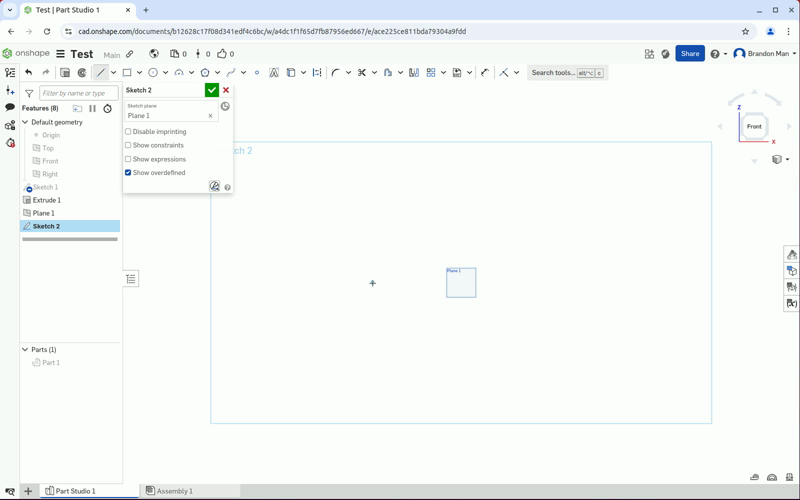
mouse_move(402, 282)
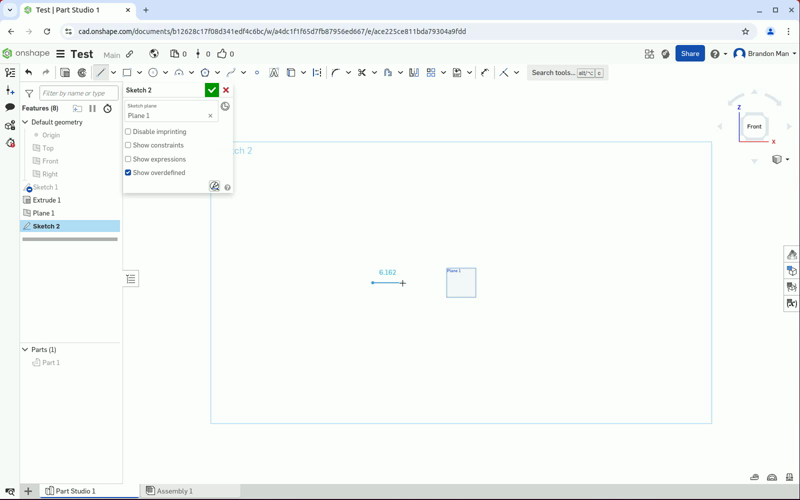
mouse_move(411, 282)
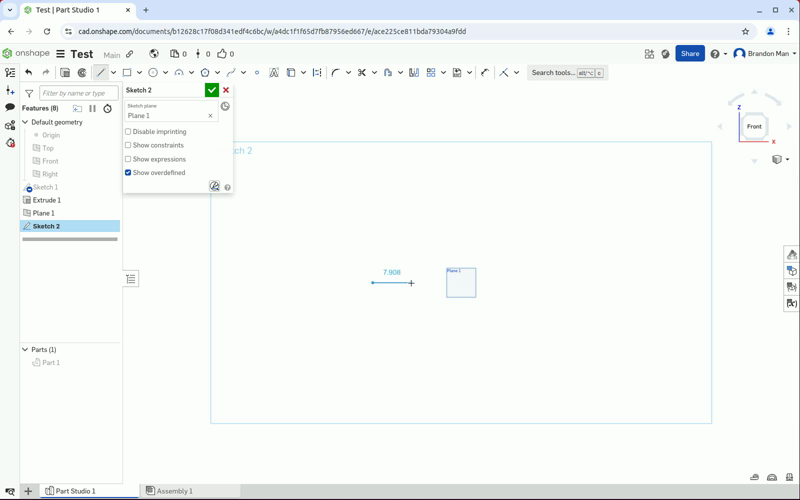
click(411, 282)
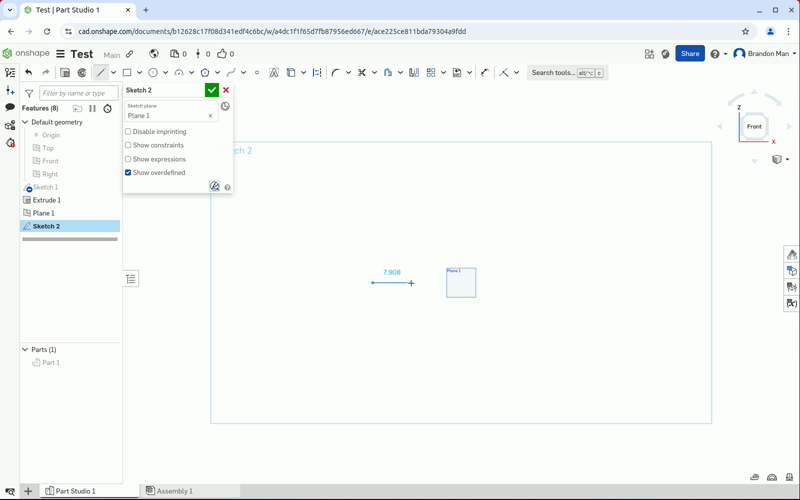
key_up(shift)
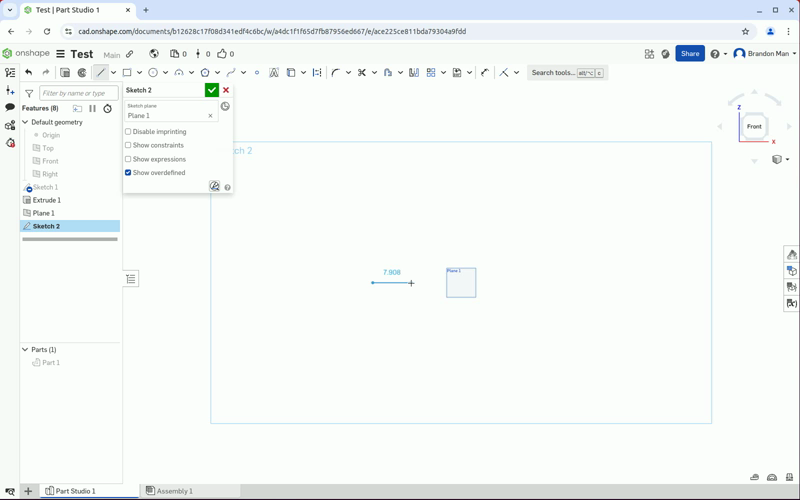
key_down(shift)
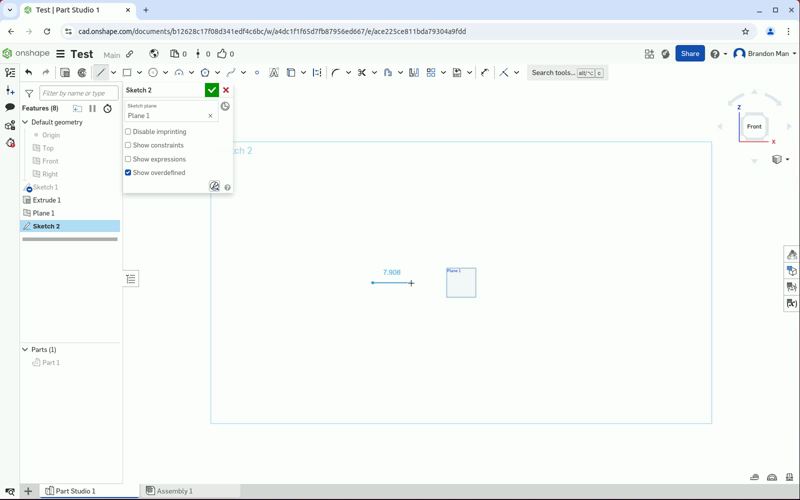
mouse_move(441, 282)
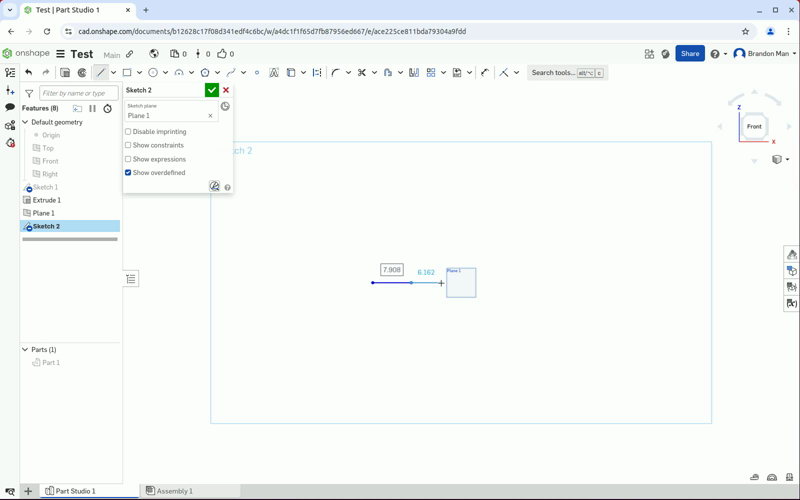
mouse_move(411, 244)
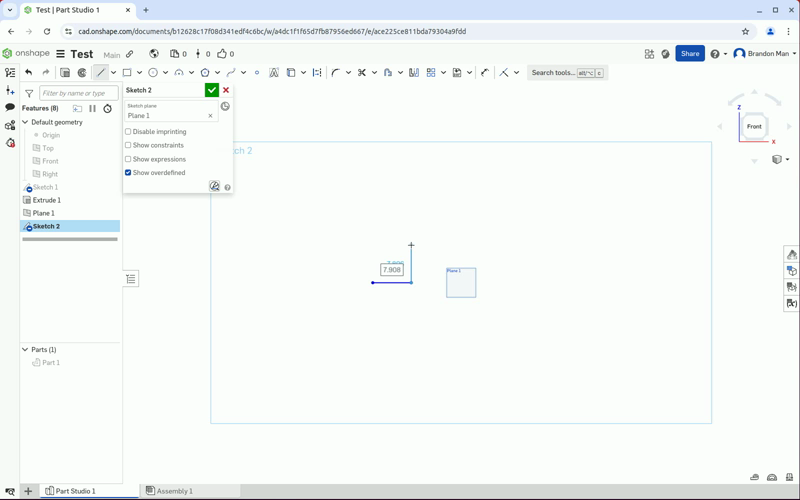
click(411, 244)
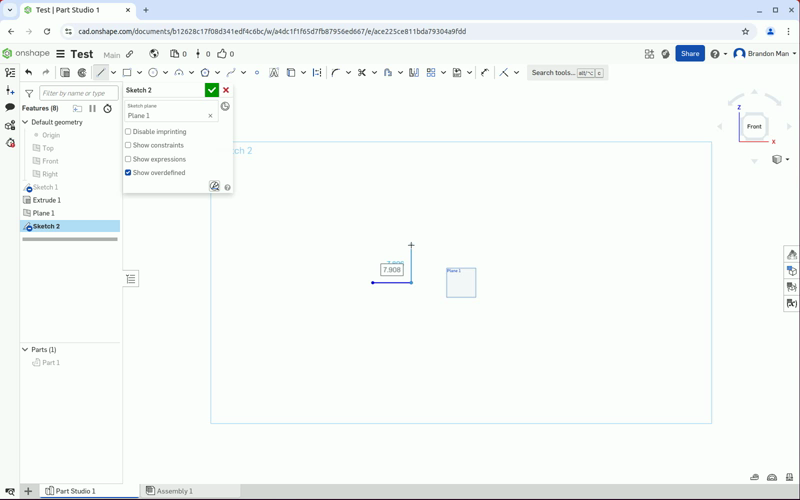
key_up(shift)
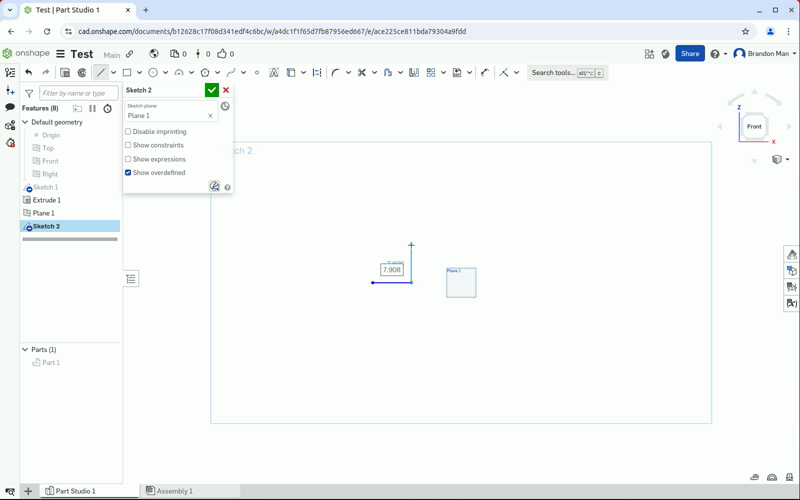
key_down(shift)
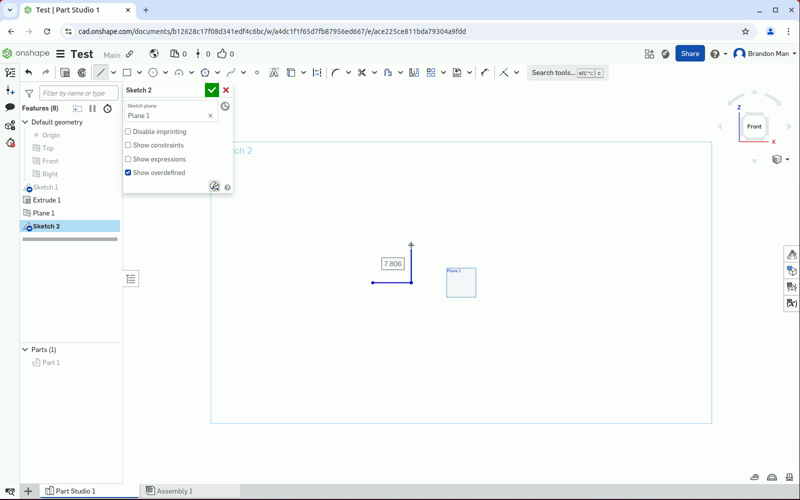
mouse_move(441, 244)
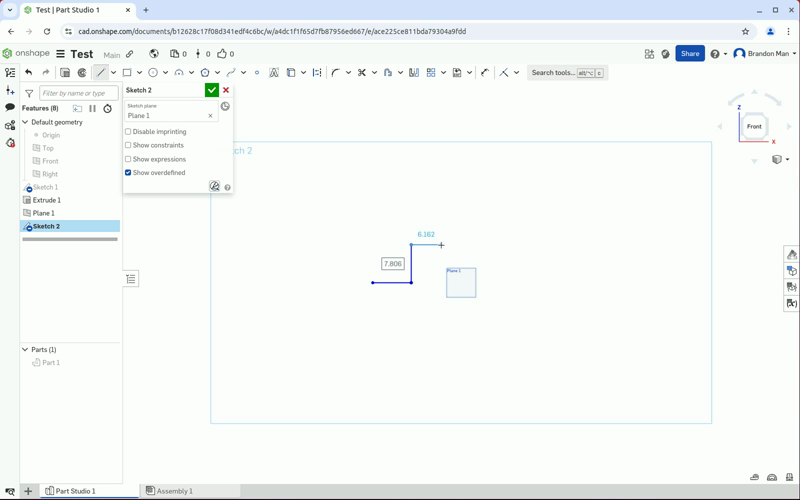
mouse_move(372, 244)
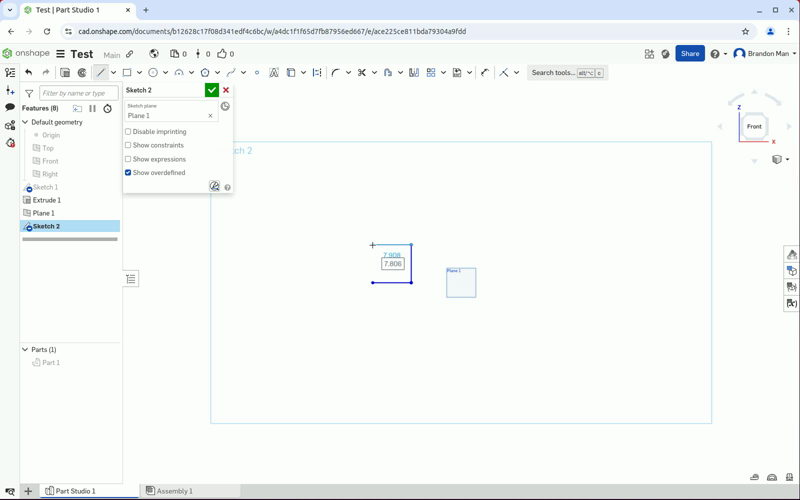
click(372, 244)
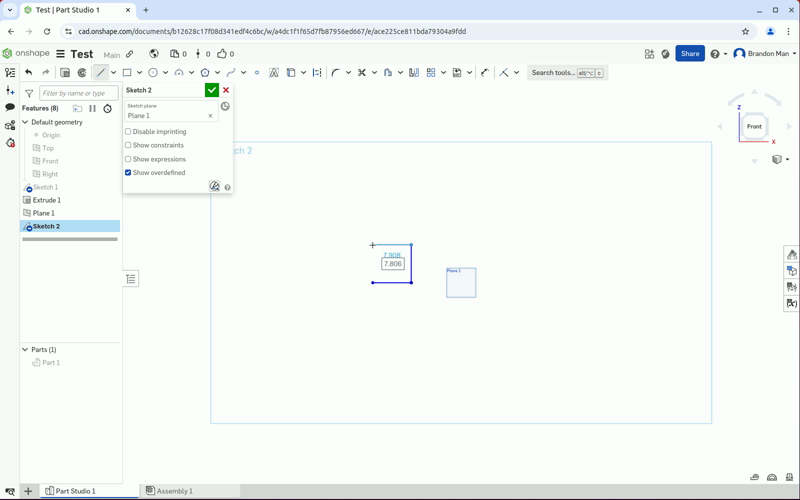
key_up(shift)
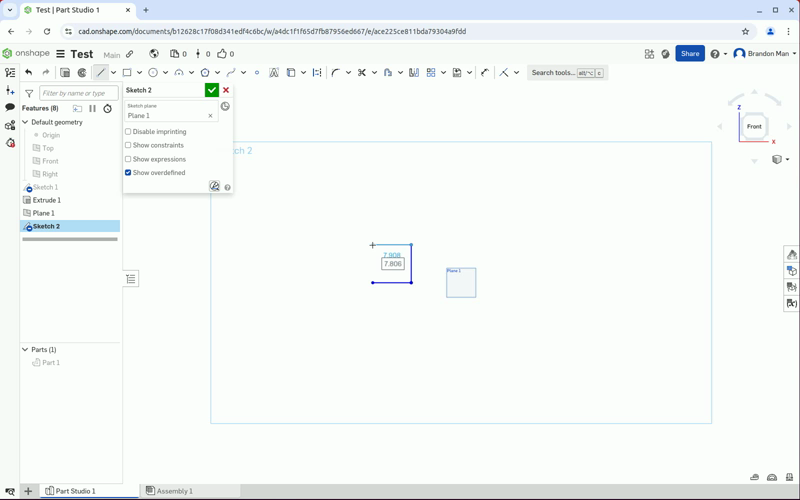
mouse_move(402, 244)
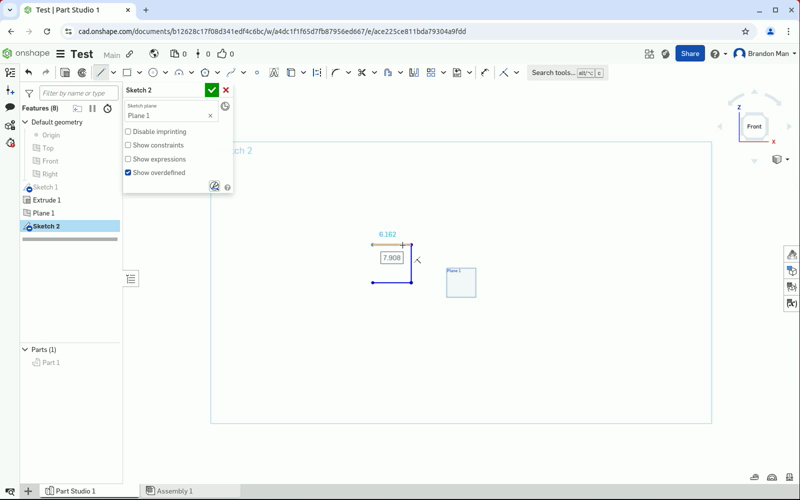
key_down(shift)
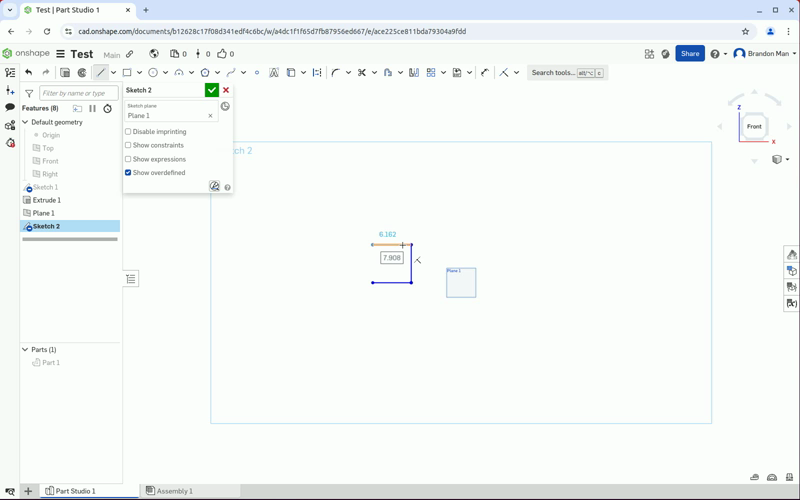
mouse_move(372, 282)
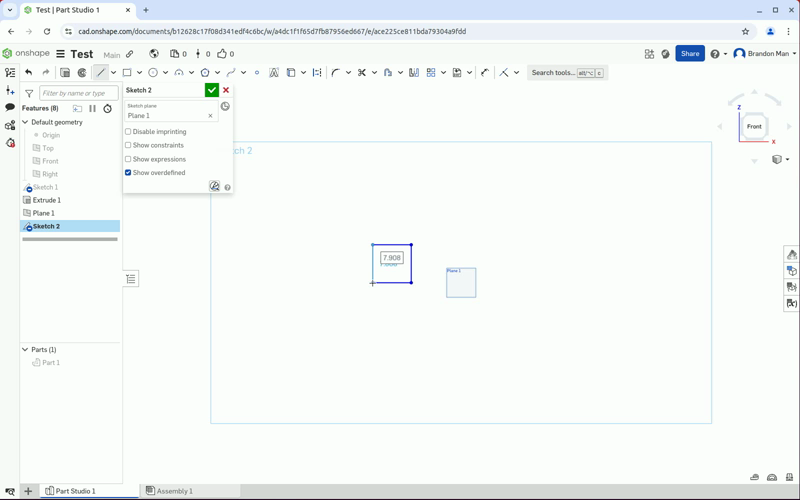
key_up(shift)
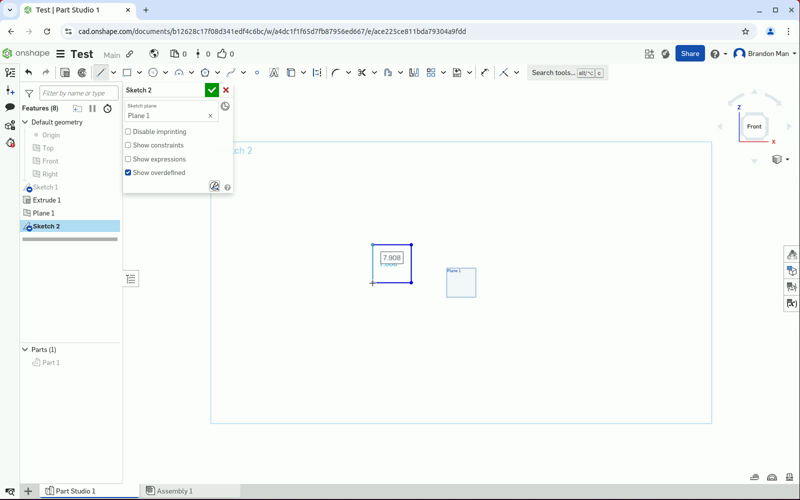
click(372, 282)
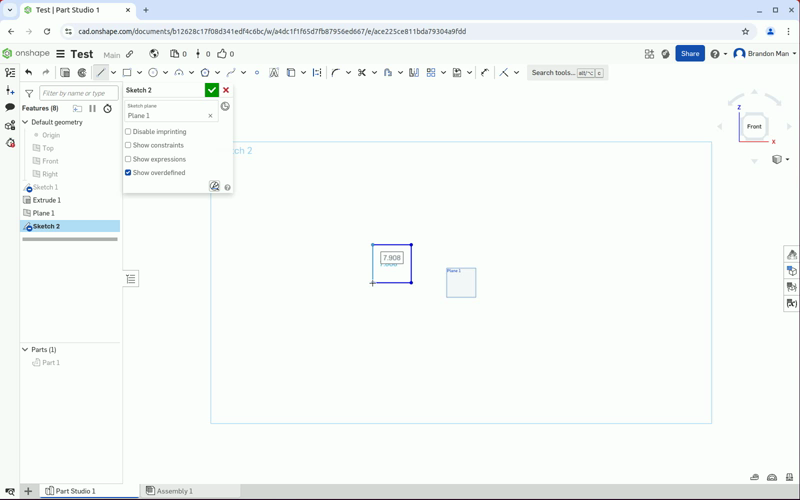
key(esc)
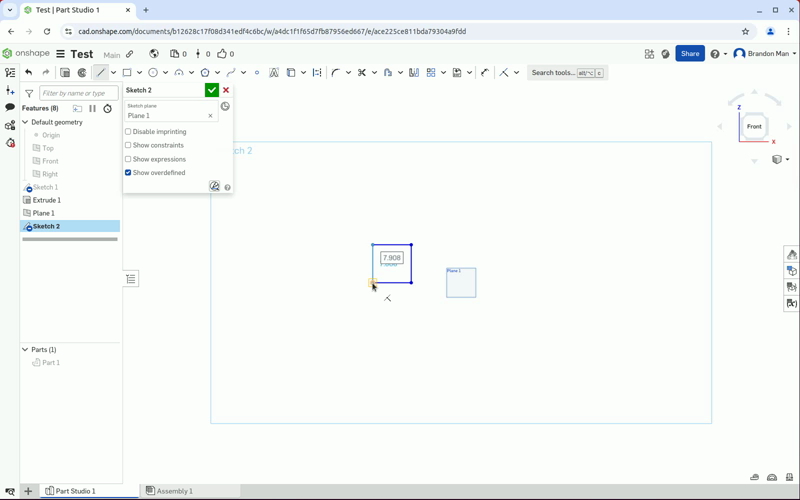
mouse_move(396, 277)
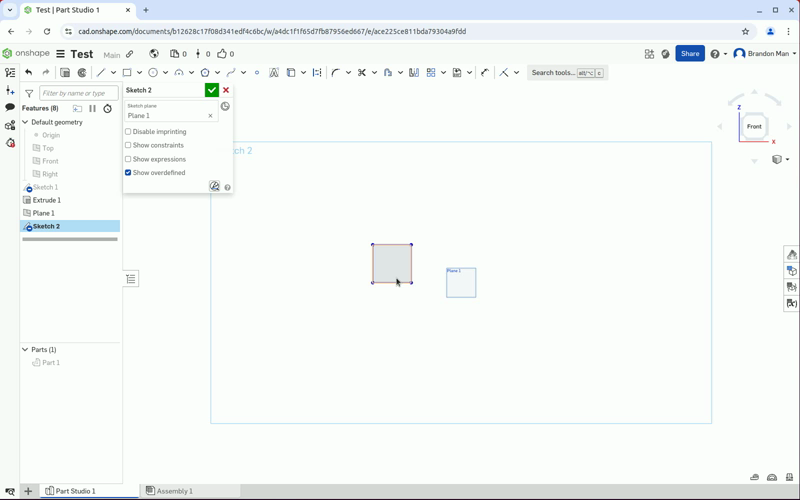
scroll(6)
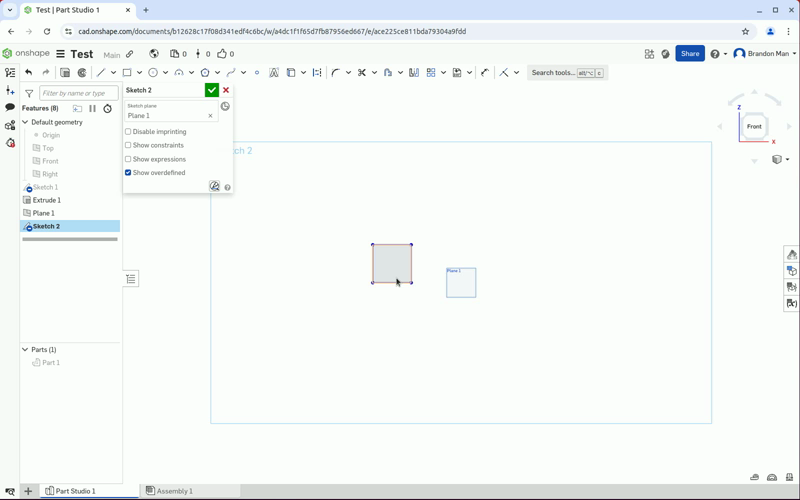
scroll(6)
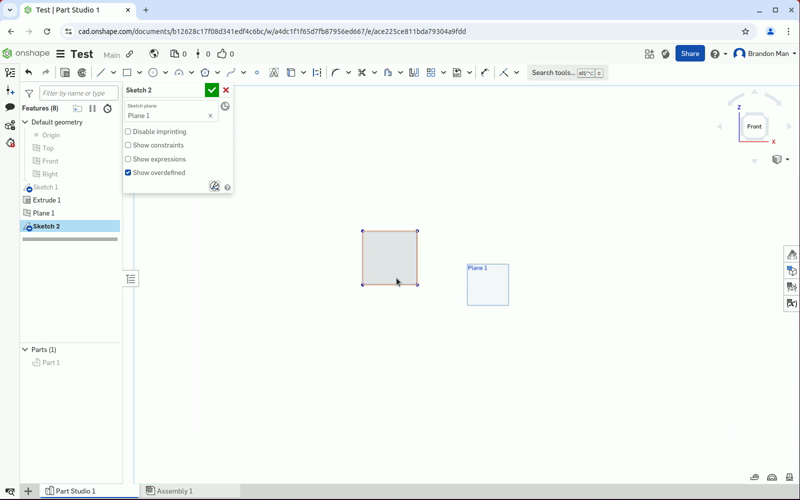
scroll(6)
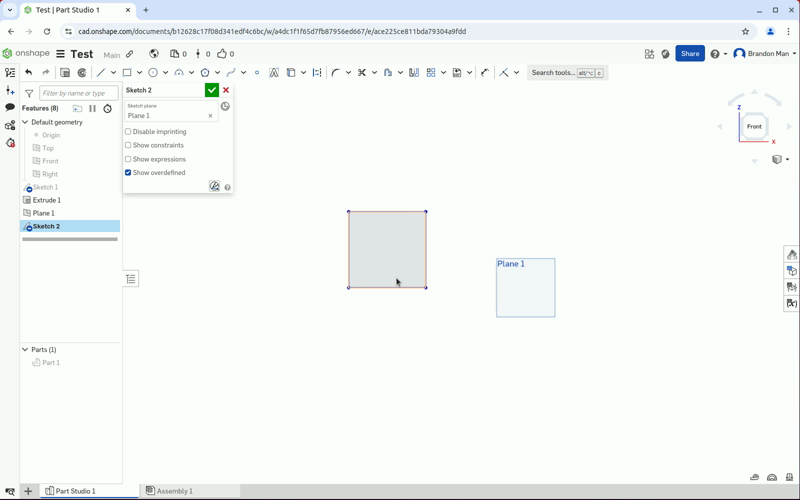
scroll(6)
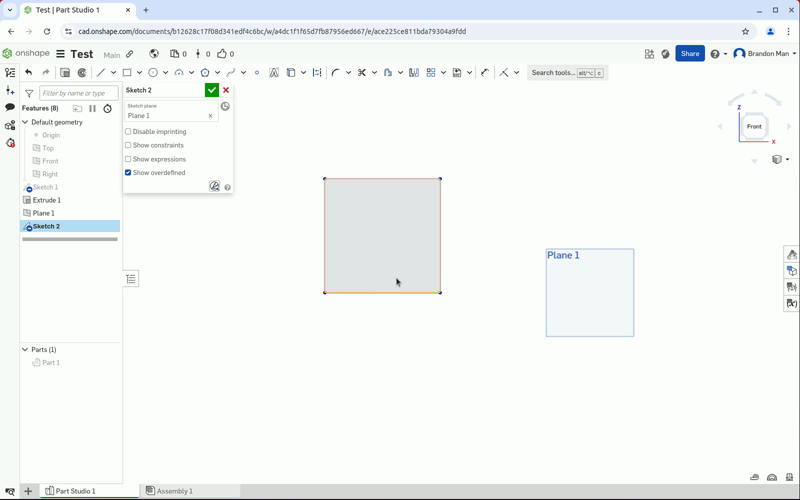
scroll(6)
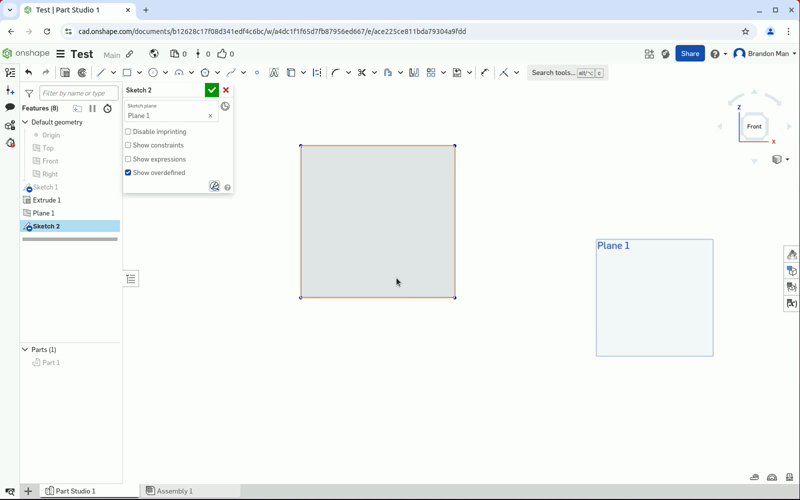
scroll(6)
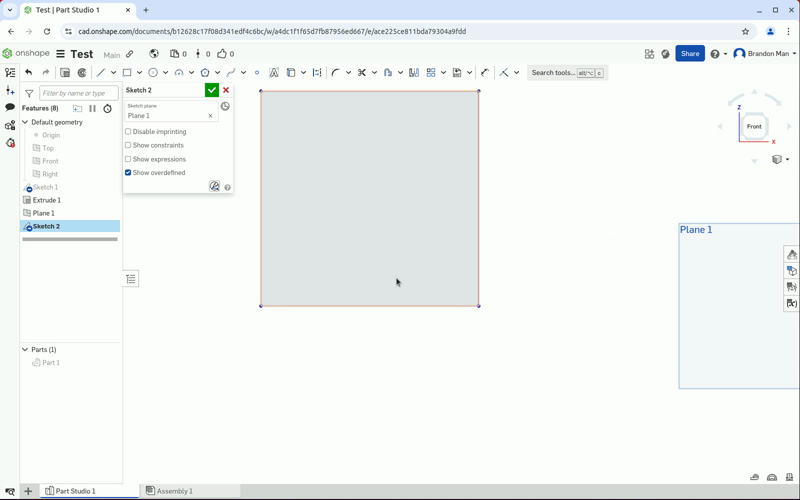
scroll(6)
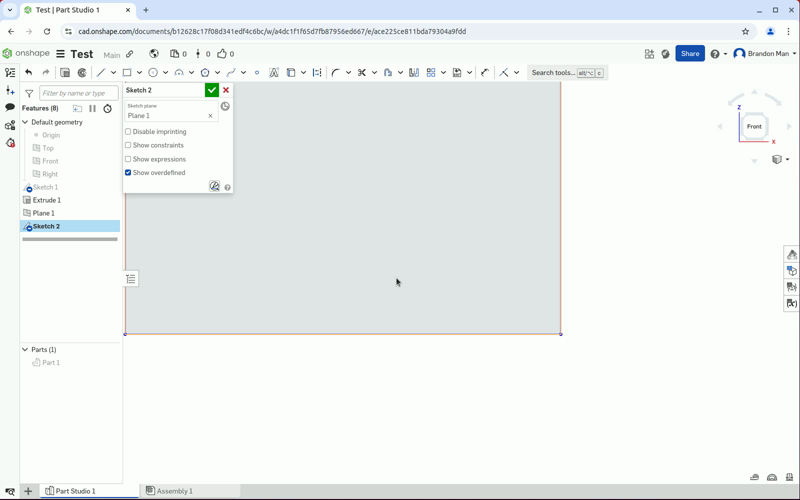
click(396, 277)
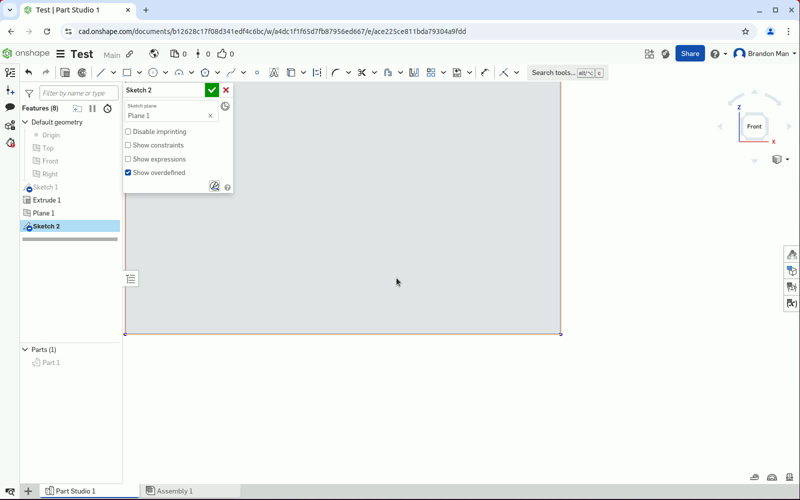
scroll(-6)
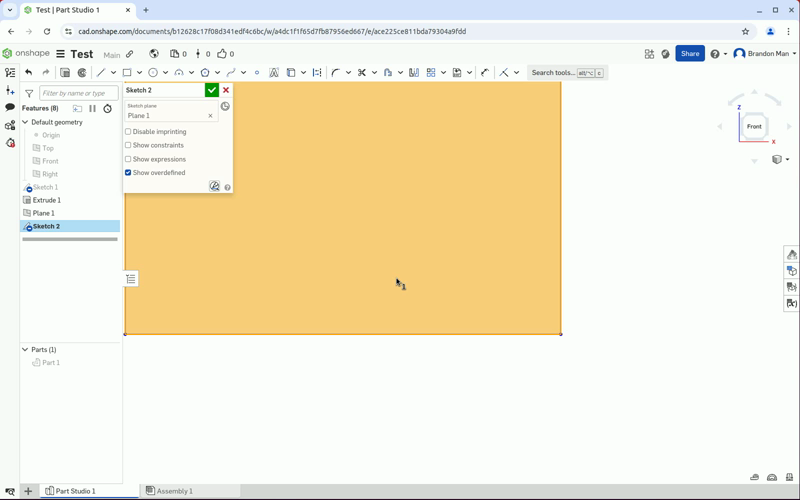
scroll(-6)
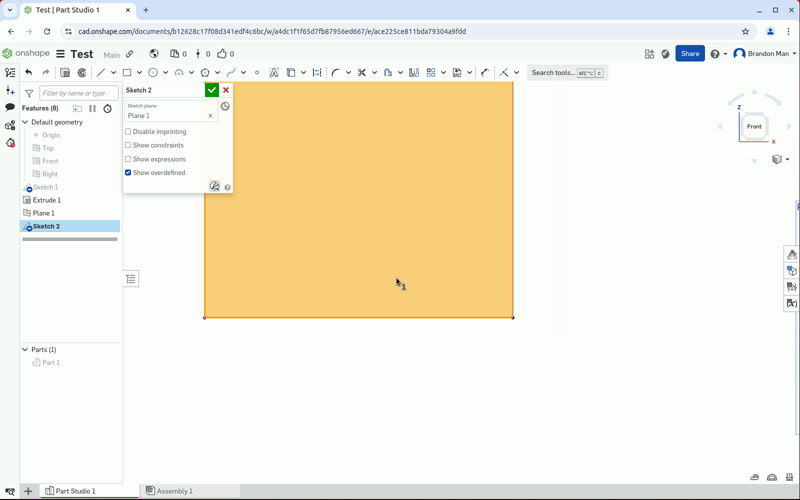
scroll(-6)
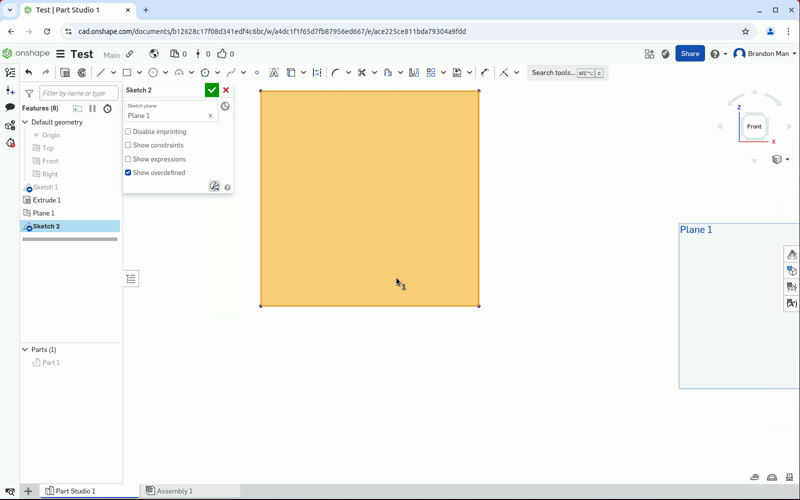
scroll(-6)
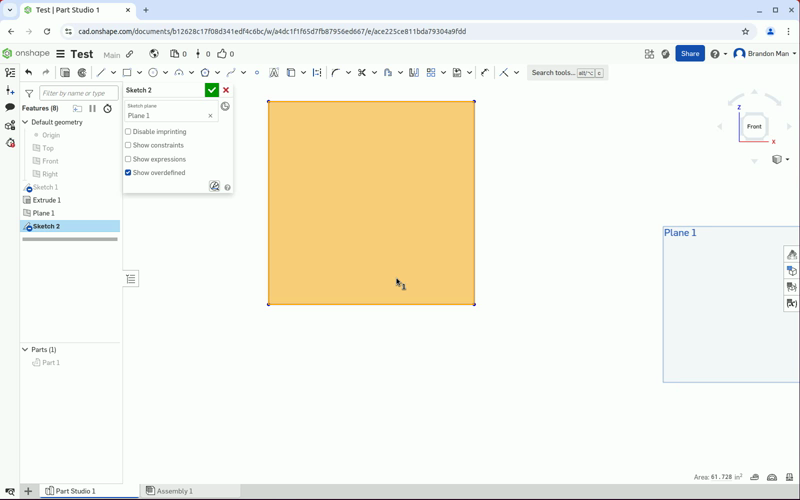
scroll(-6)
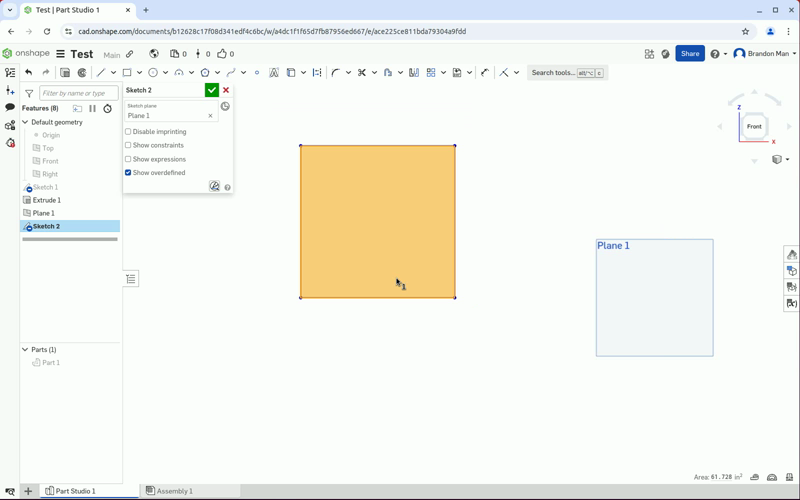
scroll(-6)
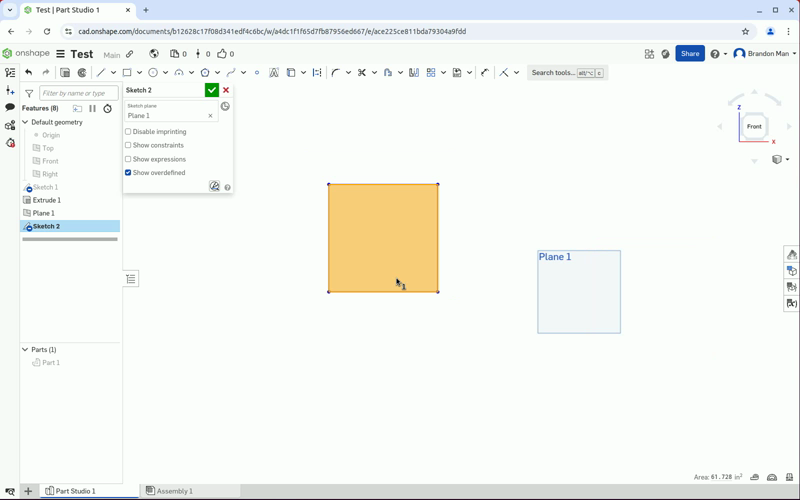
scroll(-6)
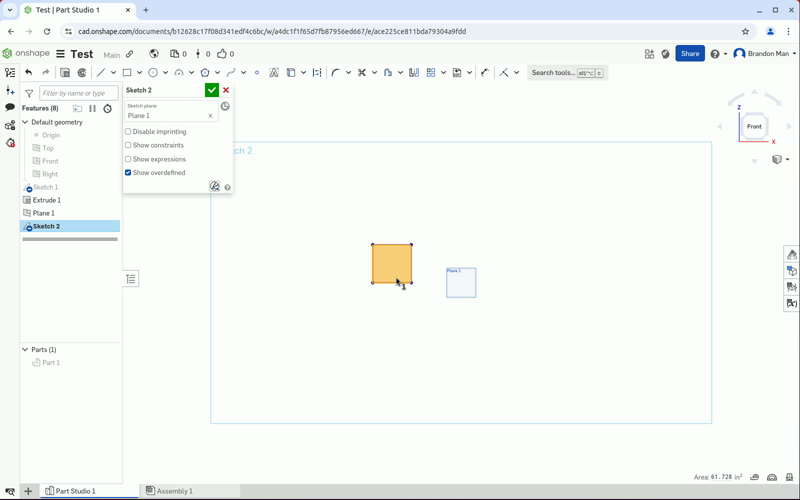
mouse_move(73, 352)
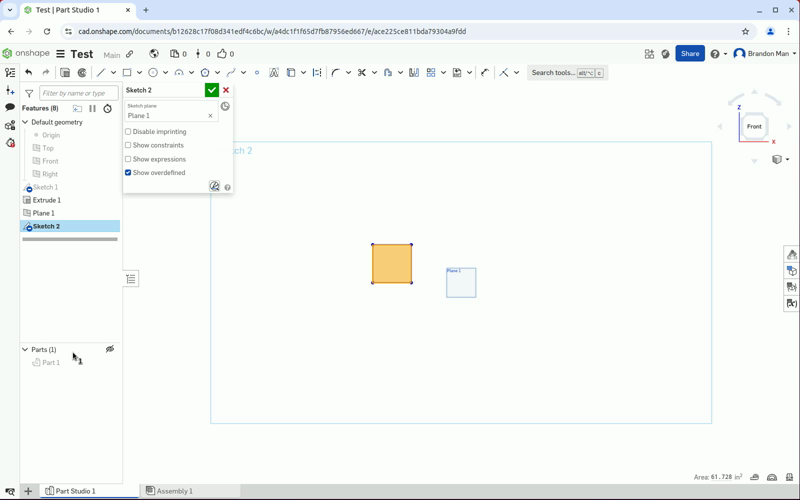
key(shift+y)
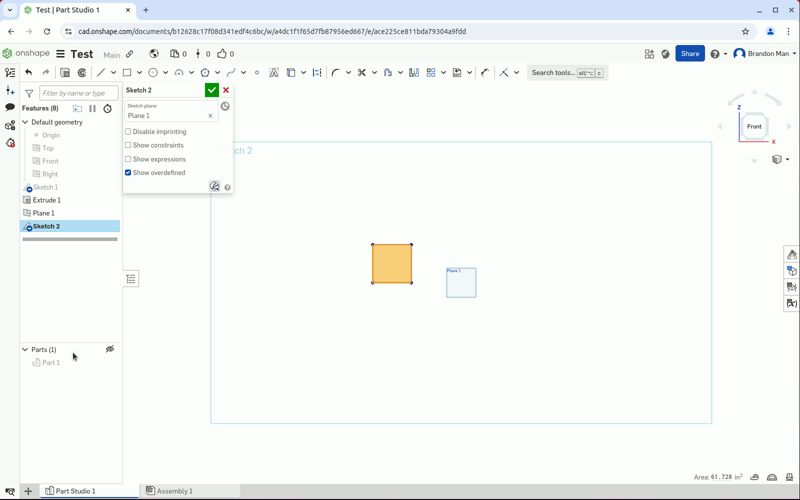
key(shift+e)
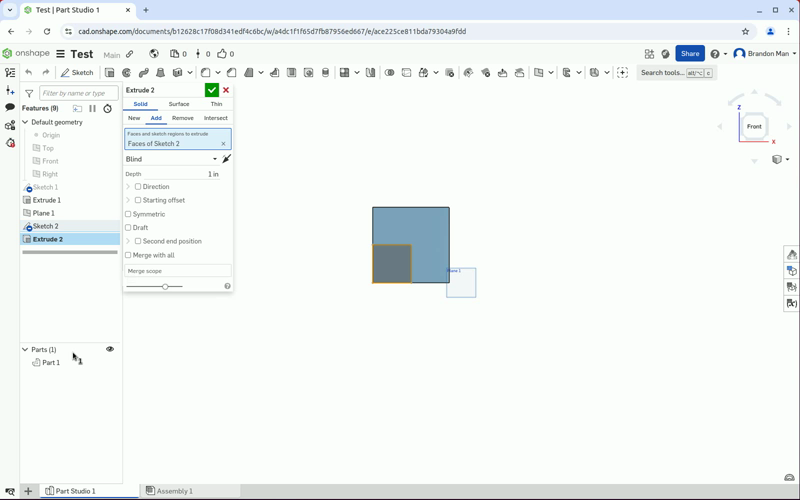
mouse_move(143, 106)
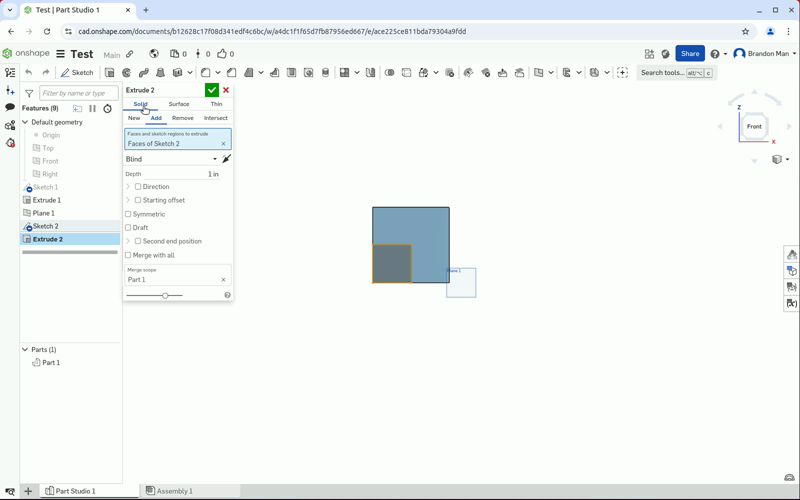
click(143, 106)
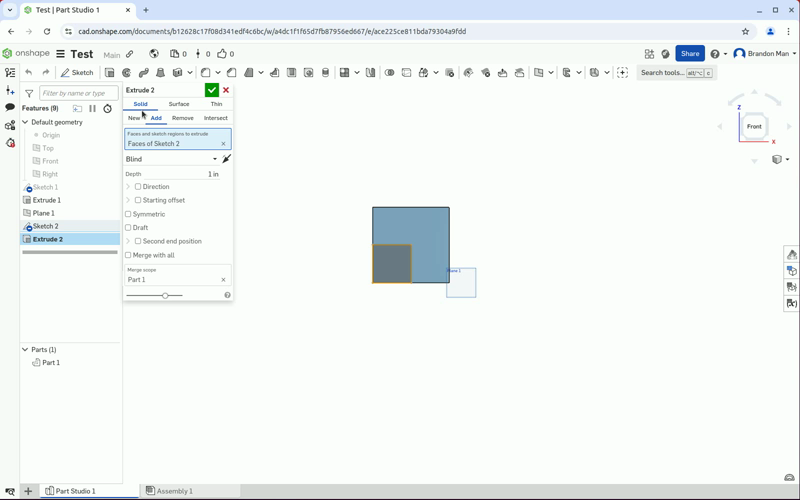
mouse_move(137, 120)
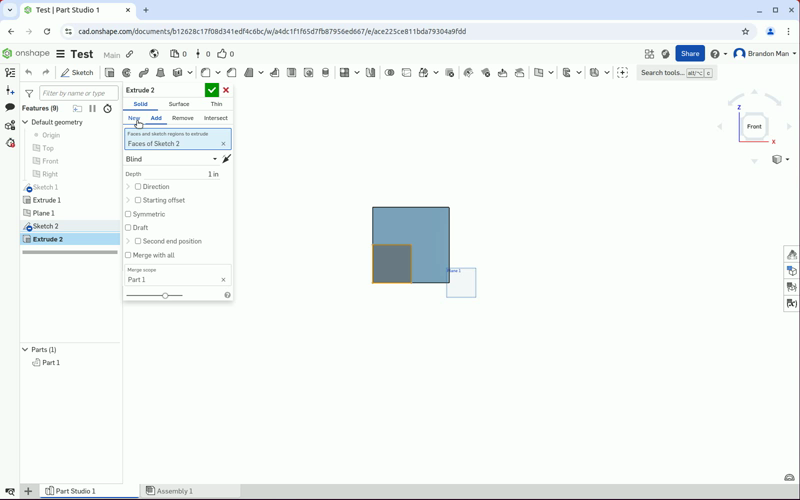
click(137, 120)
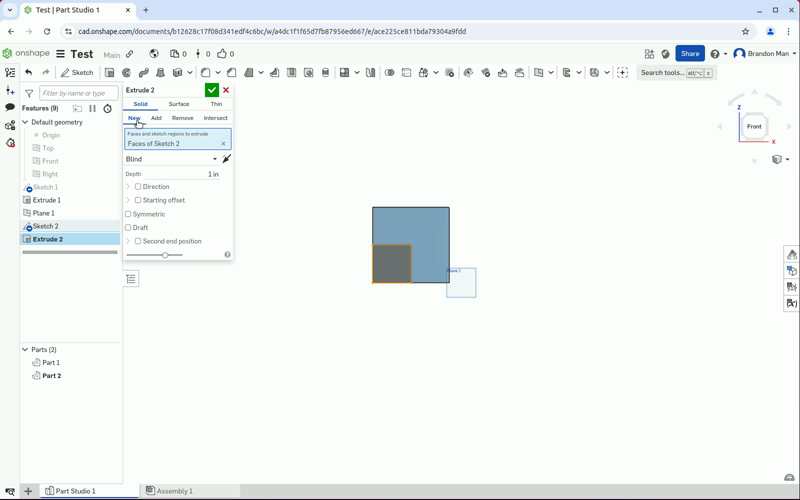
key(tab, 4)
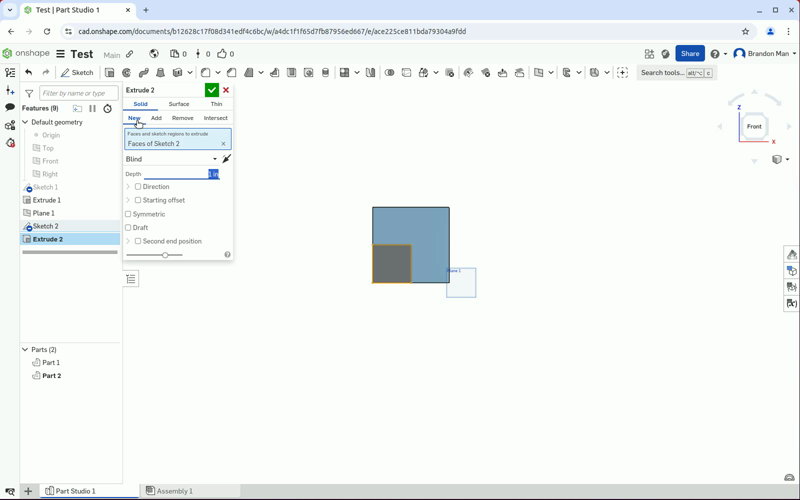
text(7.703)
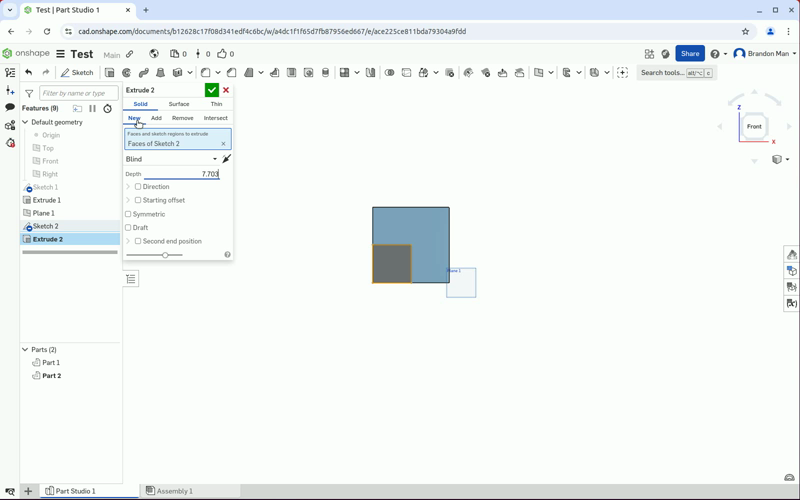
key(enter)
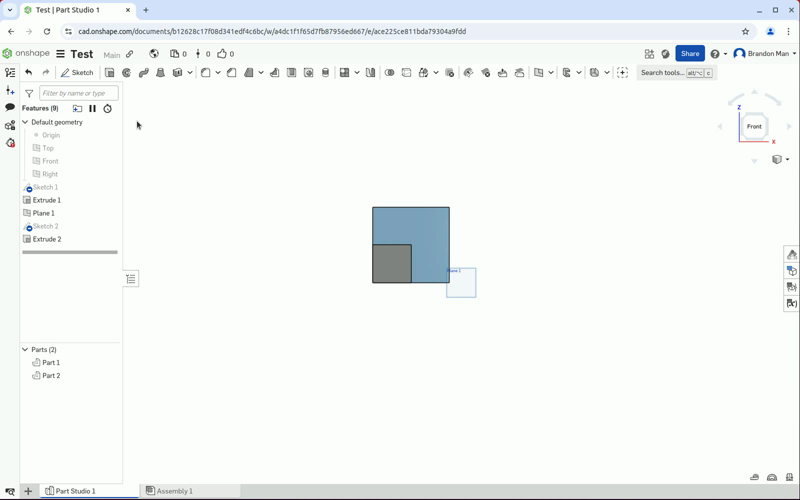
key(shift+h)
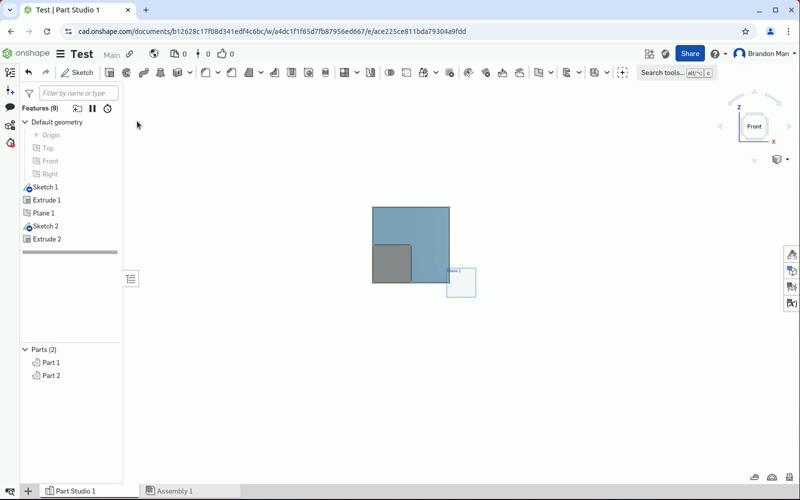
key(shift+h)
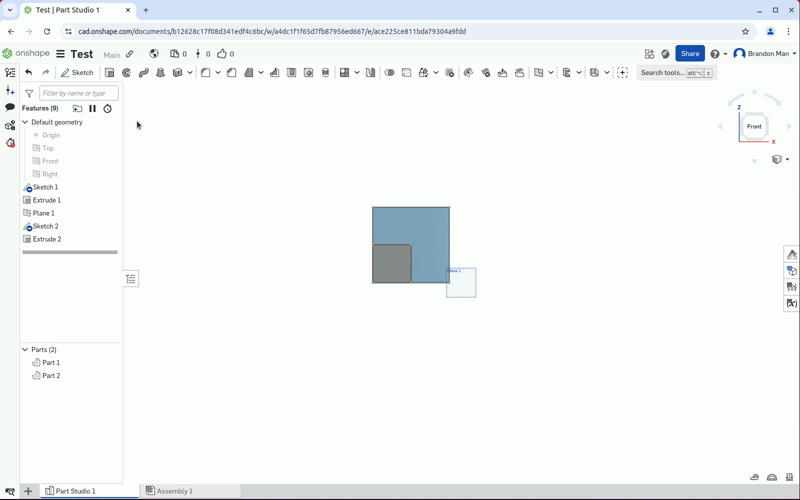
key(shift+7)
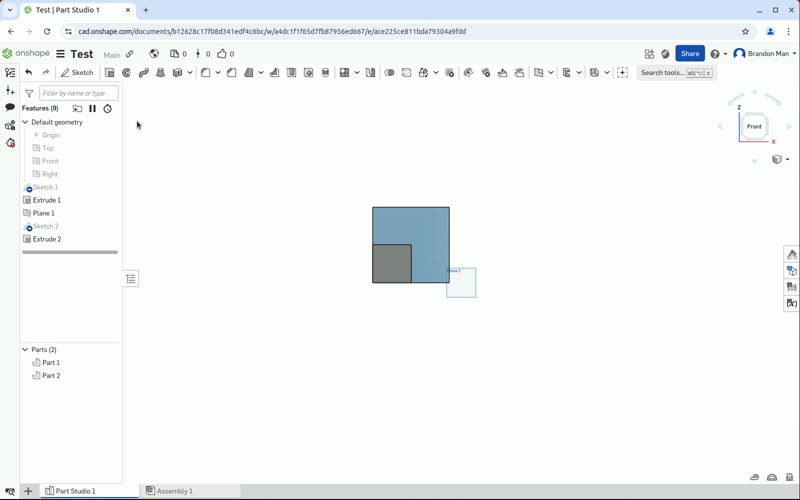
key(left, 2)
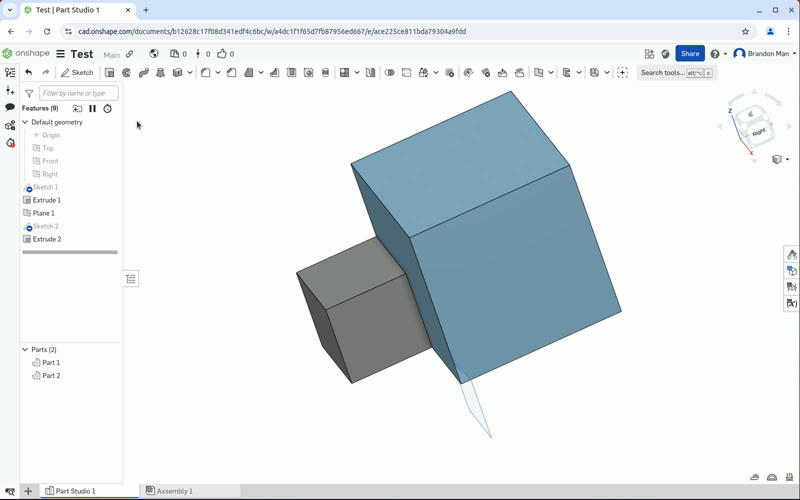
key(down, 2)
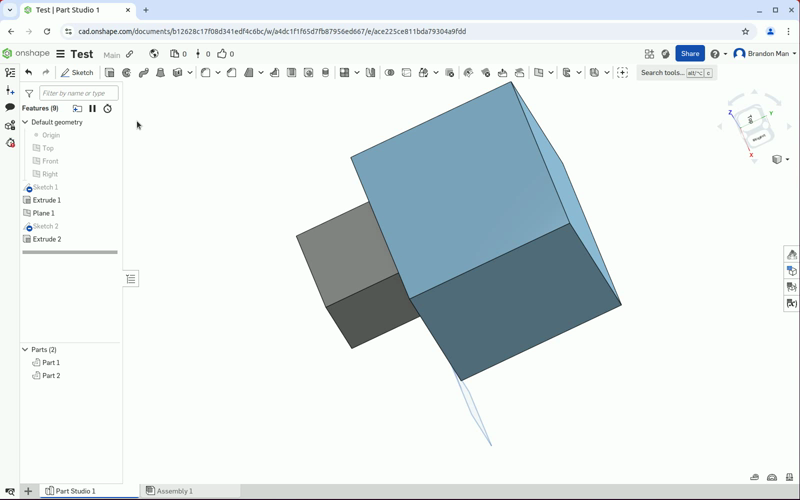
key(up, 2)
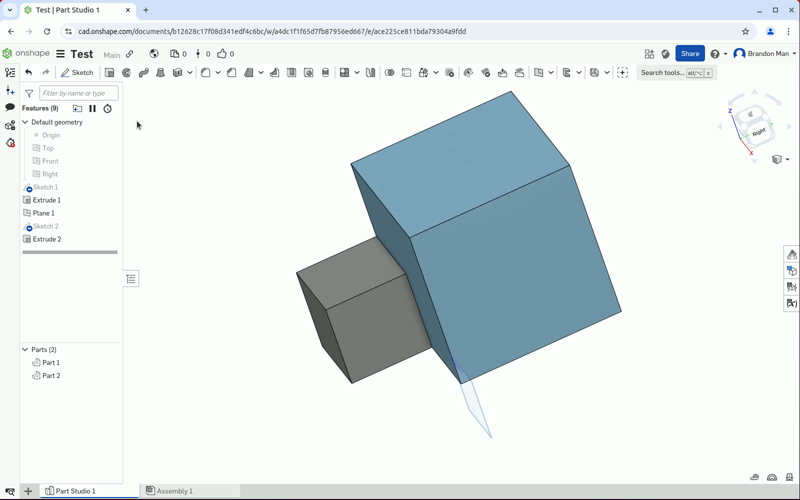
key(right, 2)
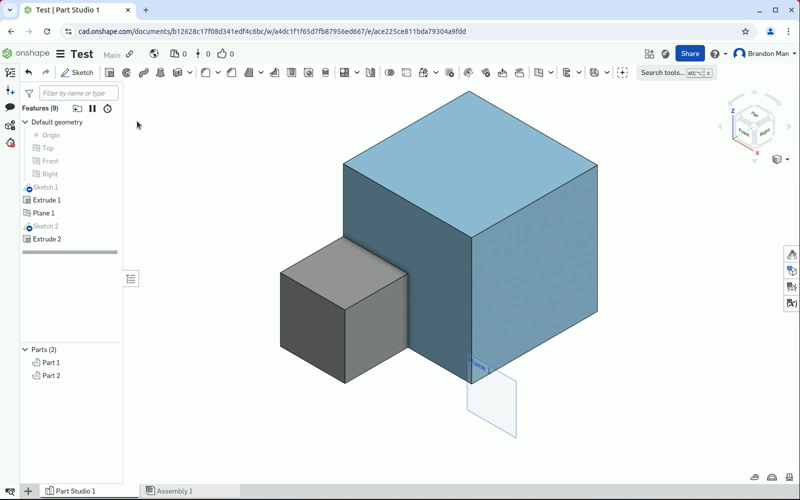
mouse_move(73, 189)
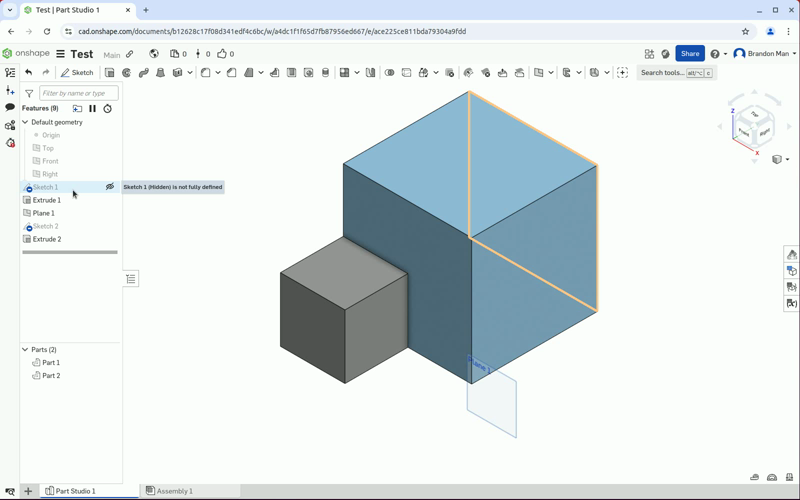
click(73, 189)